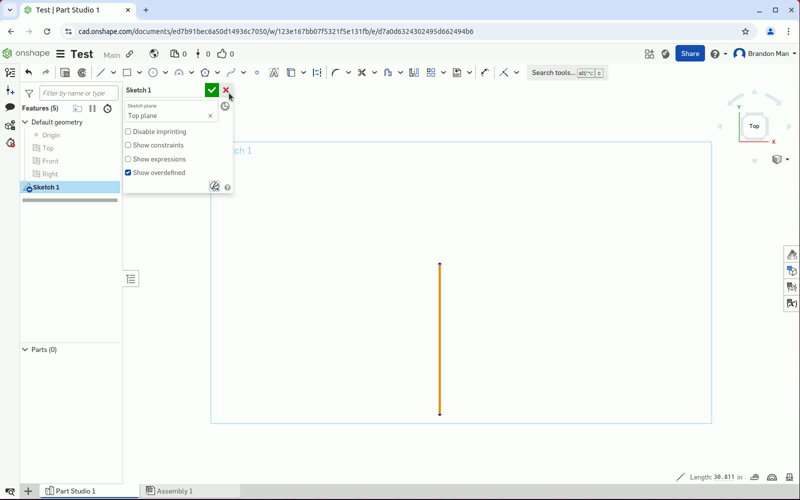
key(shift+h)
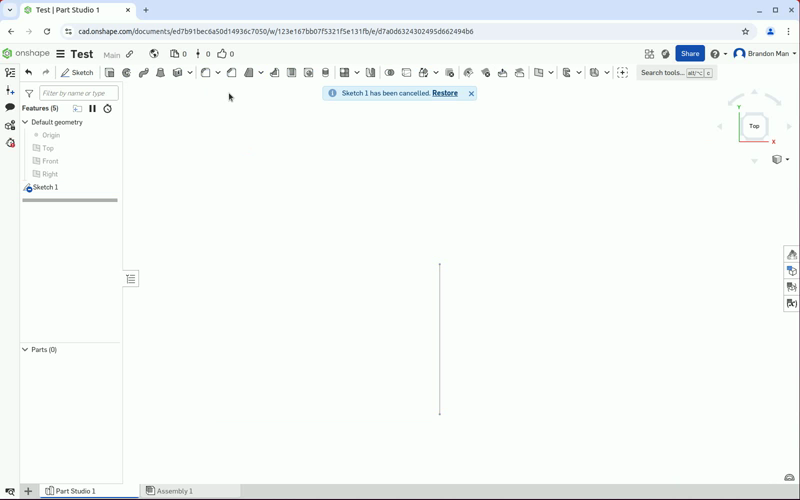
key(shift+s)
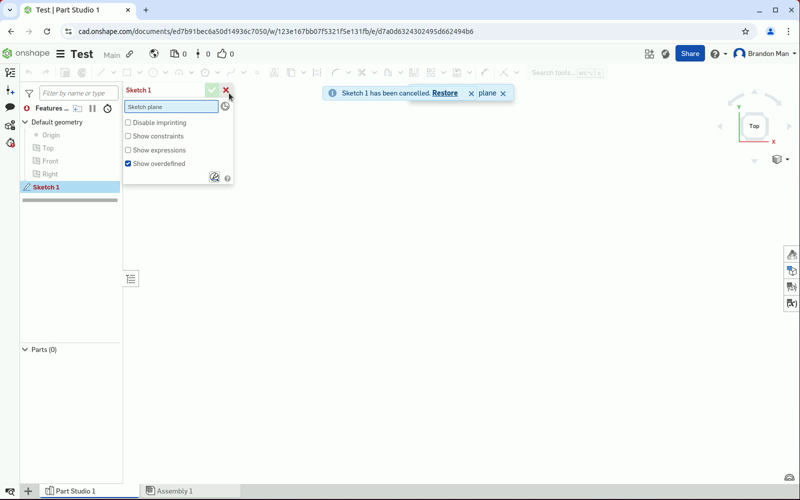
mouse_move(73, 150)
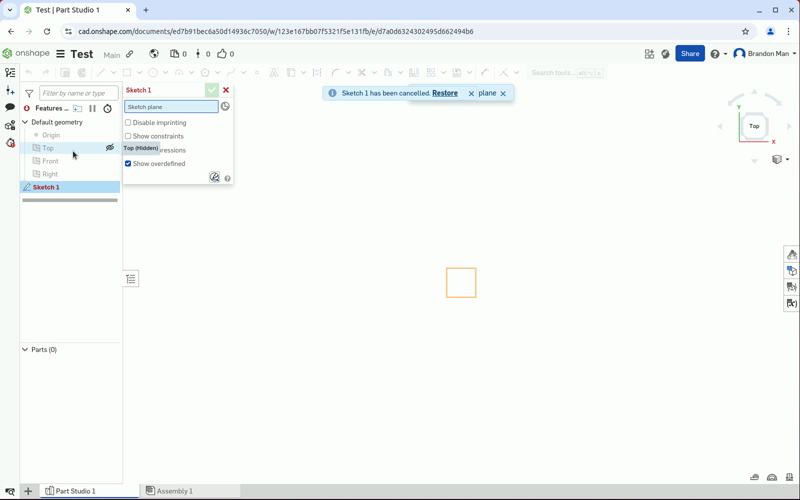
click(73, 150)
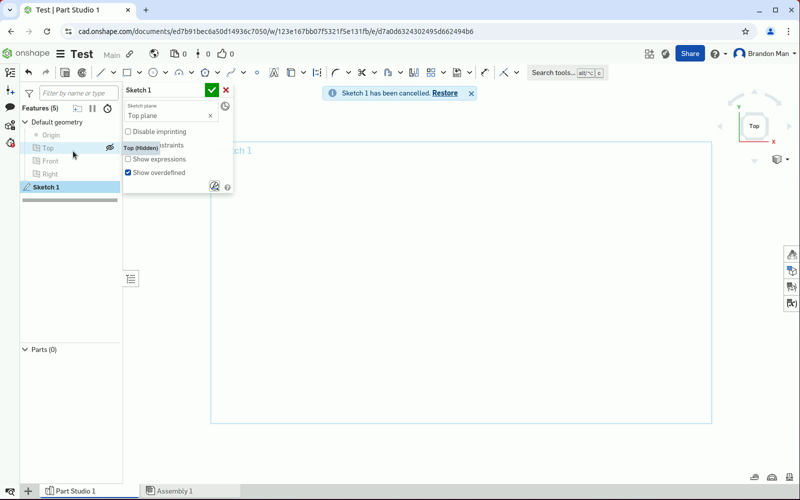
mouse_move(73, 352)
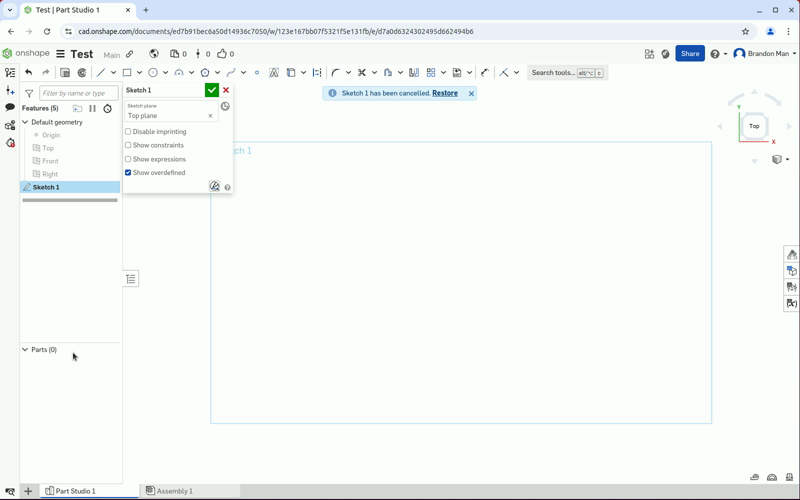
key(y)
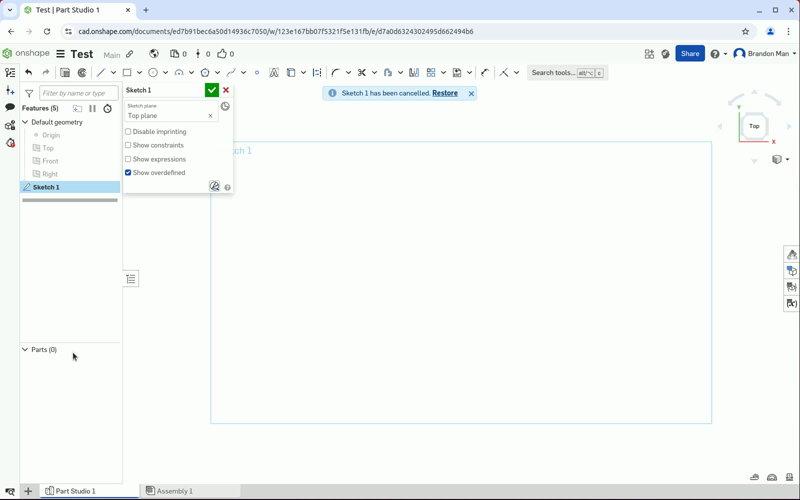
key(l)
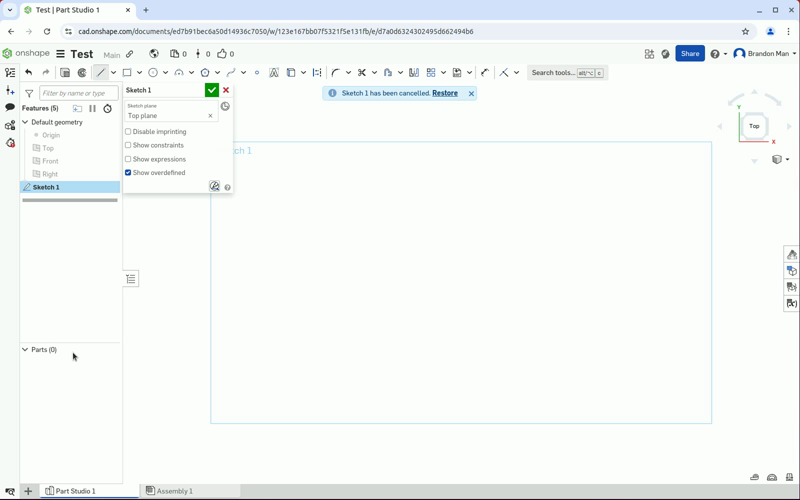
key_down(shift)
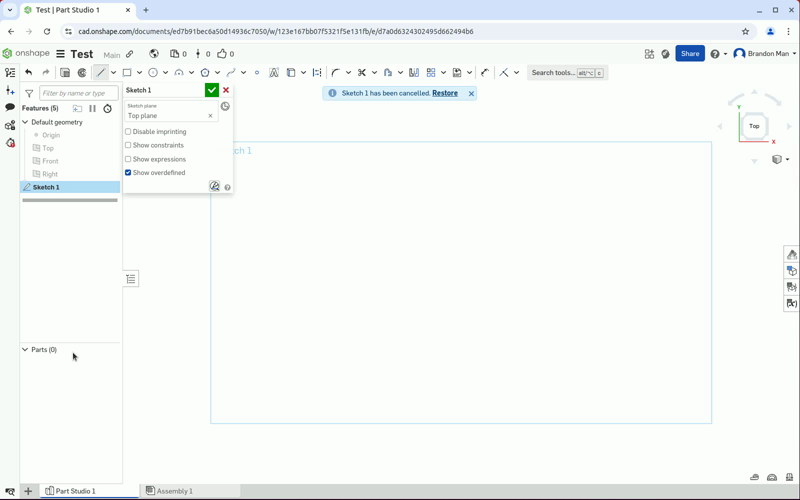
mouse_move(460, 282)
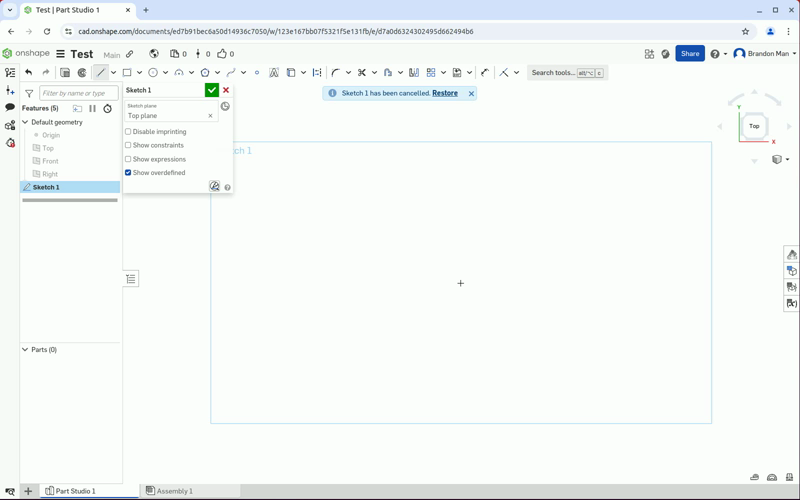
click(460, 282)
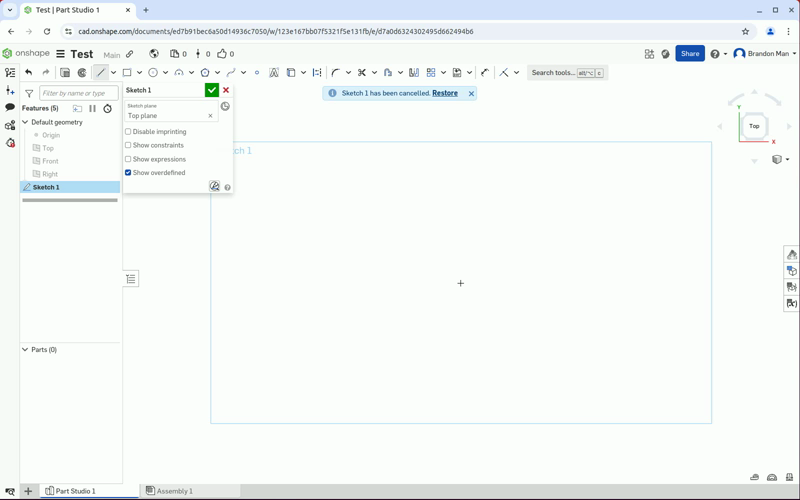
key_up(shift)
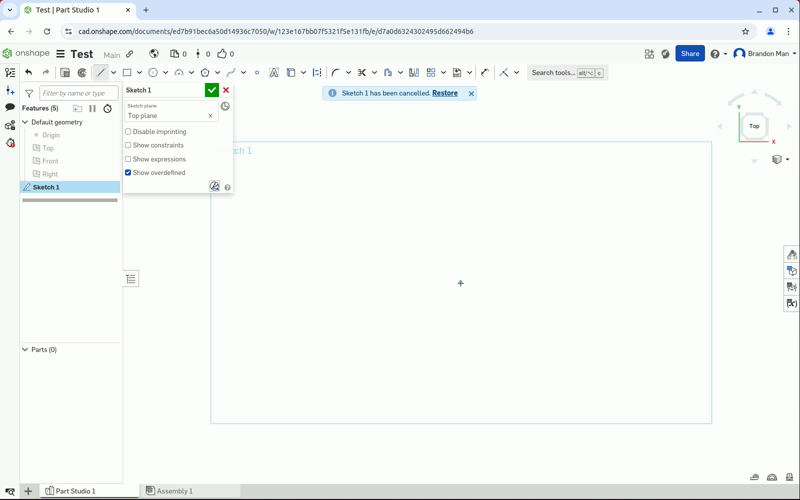
key_down(shift)
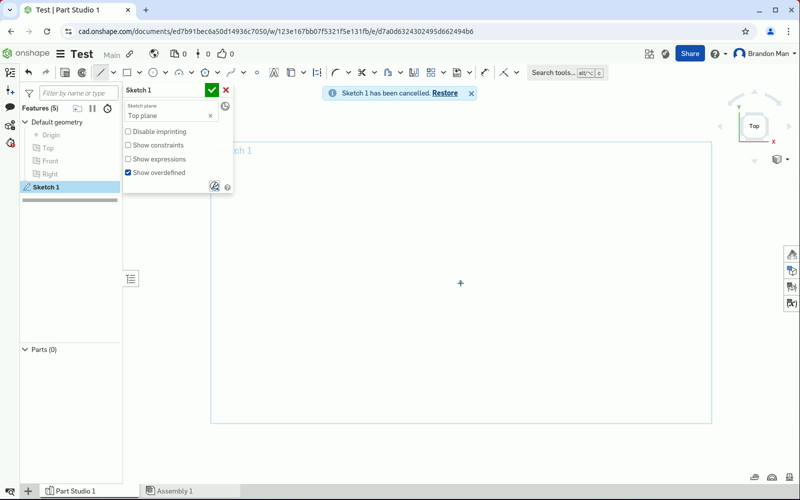
mouse_move(573, 282)
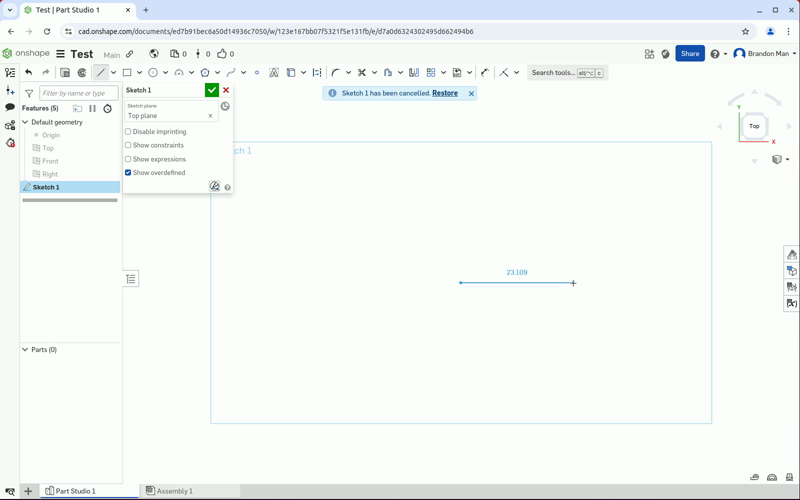
click(573, 282)
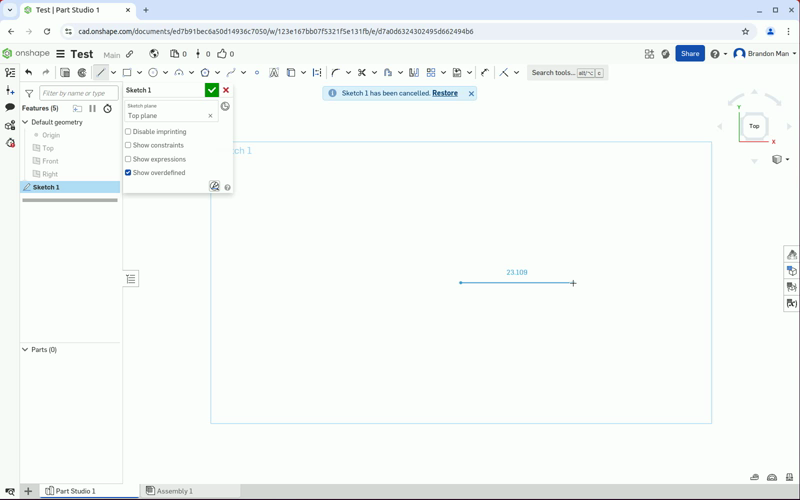
key_up(shift)
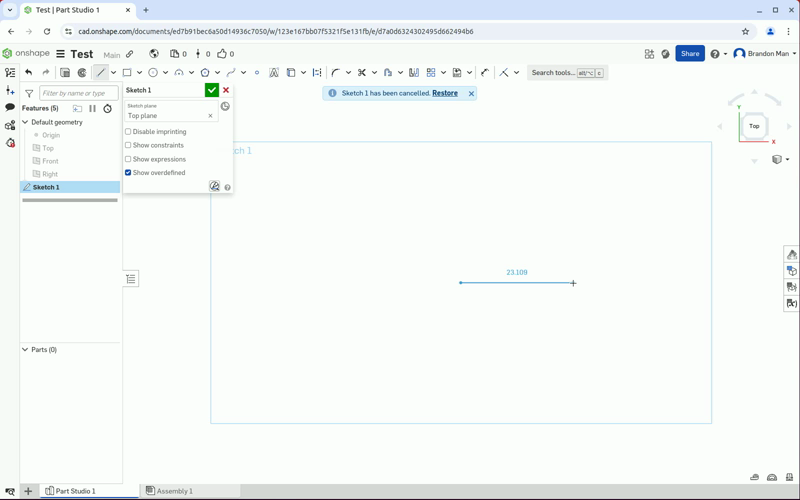
key_down(shift)
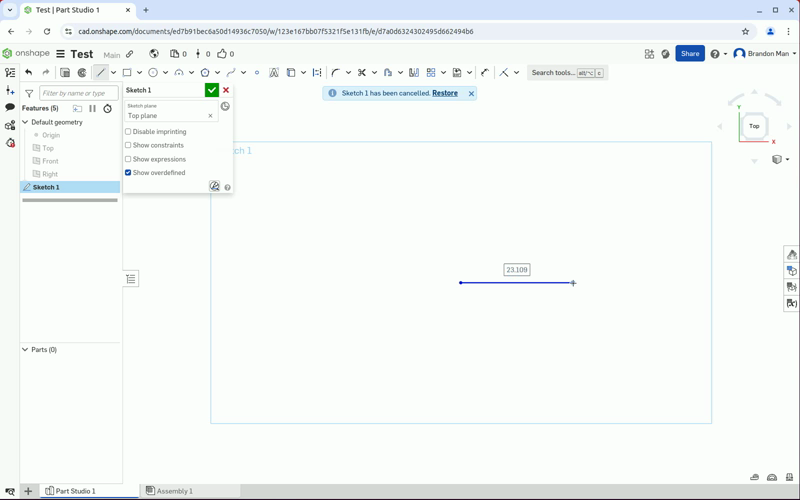
mouse_move(589, 282)
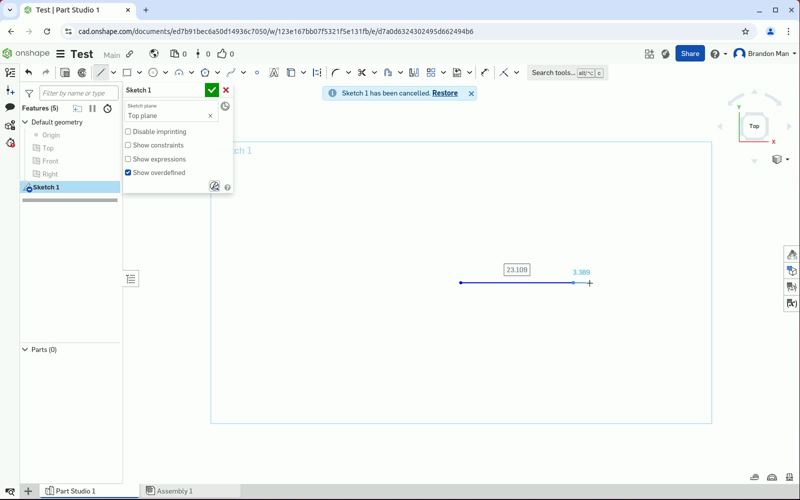
mouse_move(573, 253)
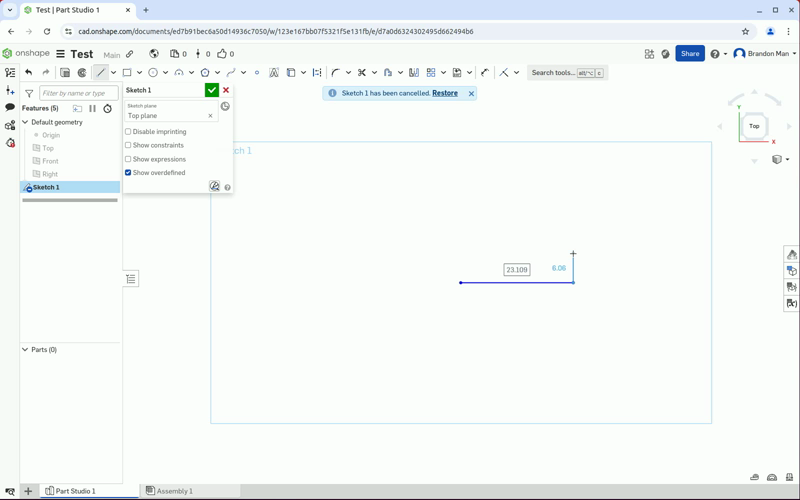
click(573, 253)
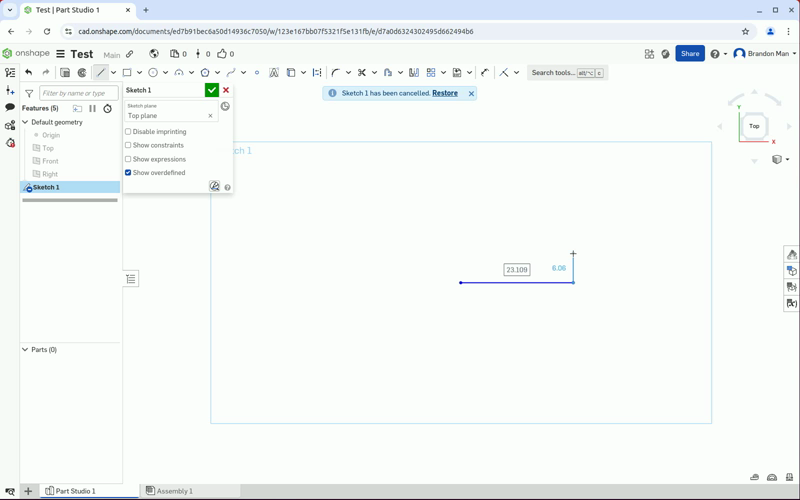
key_up(shift)
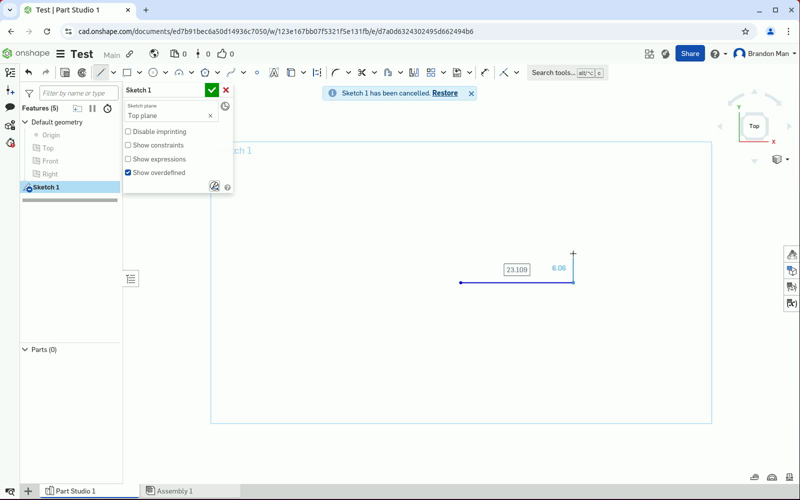
key_down(shift)
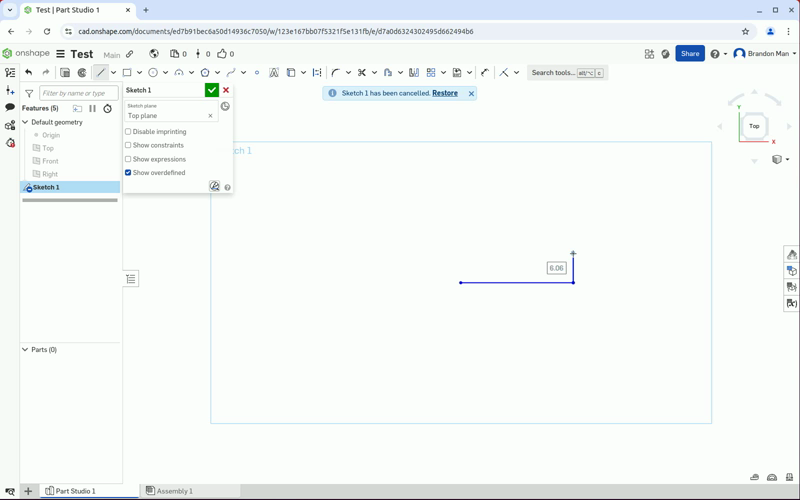
mouse_move(460, 253)
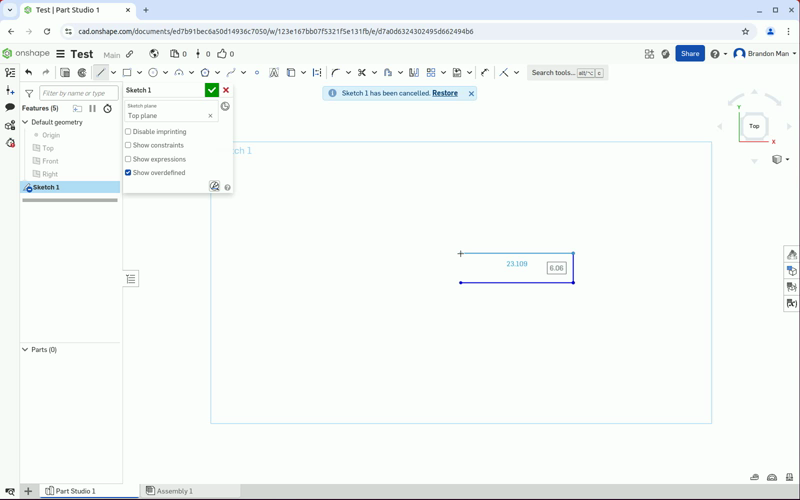
click(460, 253)
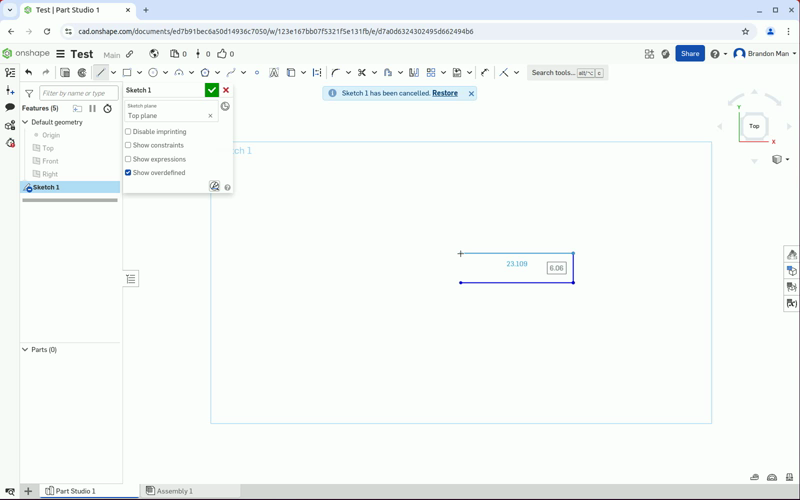
key_up(shift)
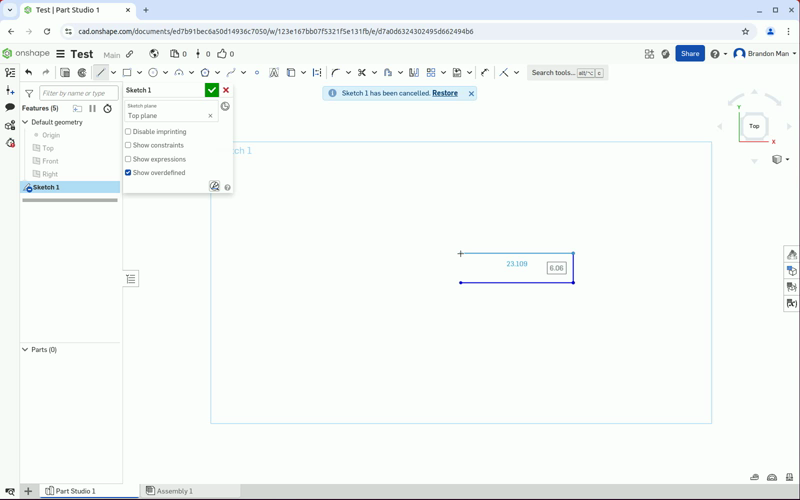
mouse_move(490, 253)
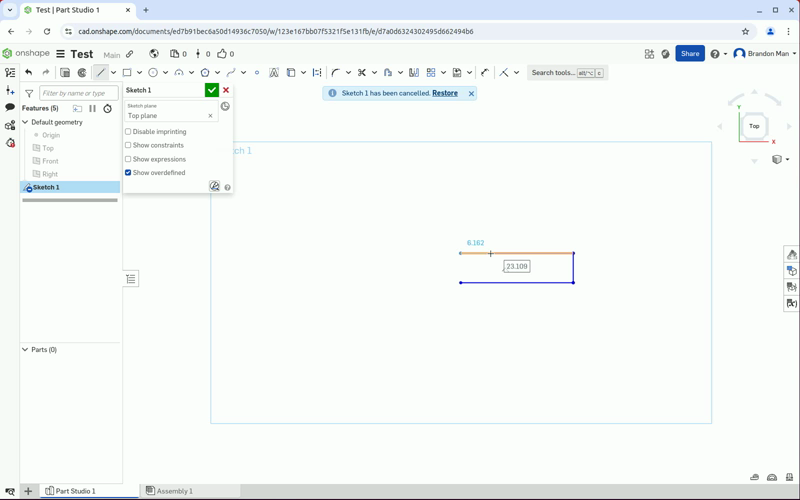
key_down(shift)
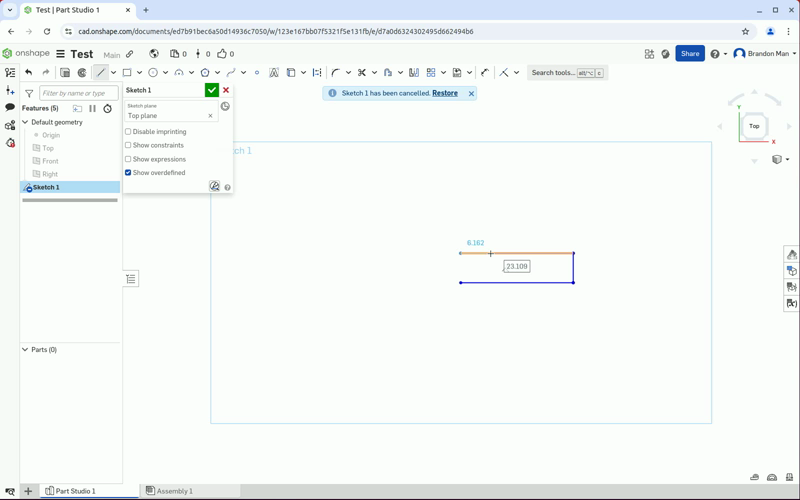
mouse_move(460, 282)
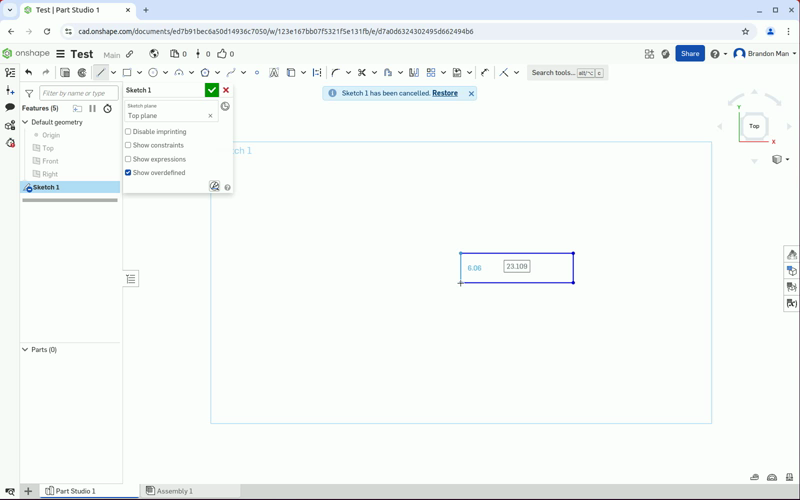
key_up(shift)
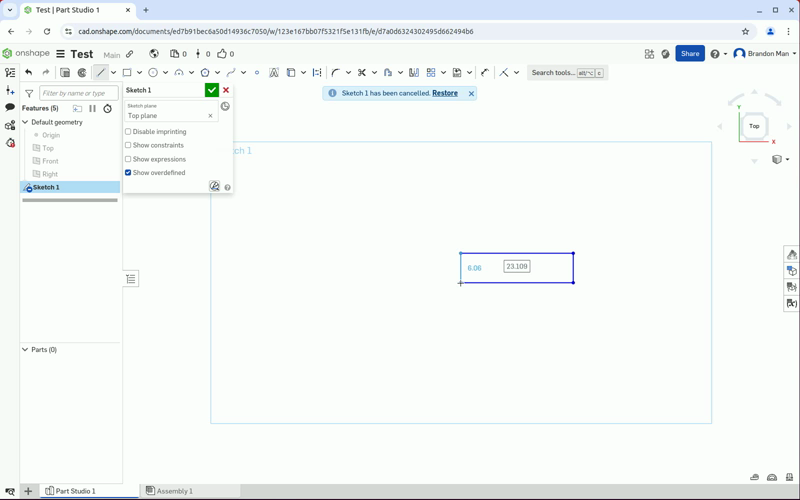
click(460, 282)
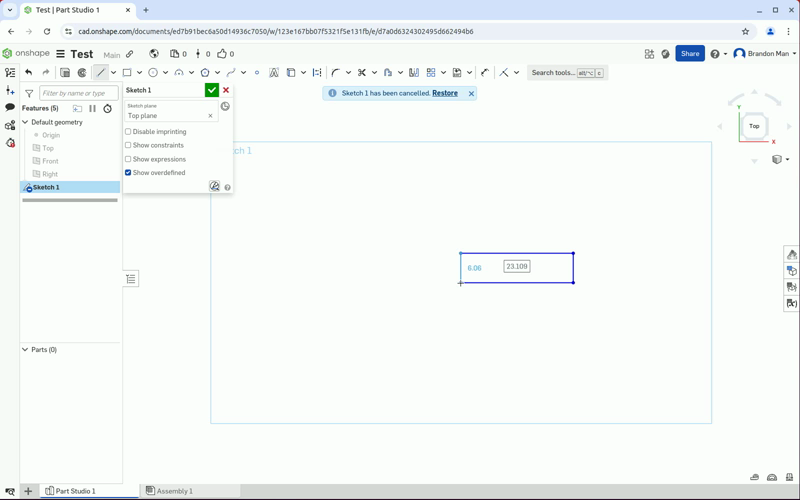
key(esc)
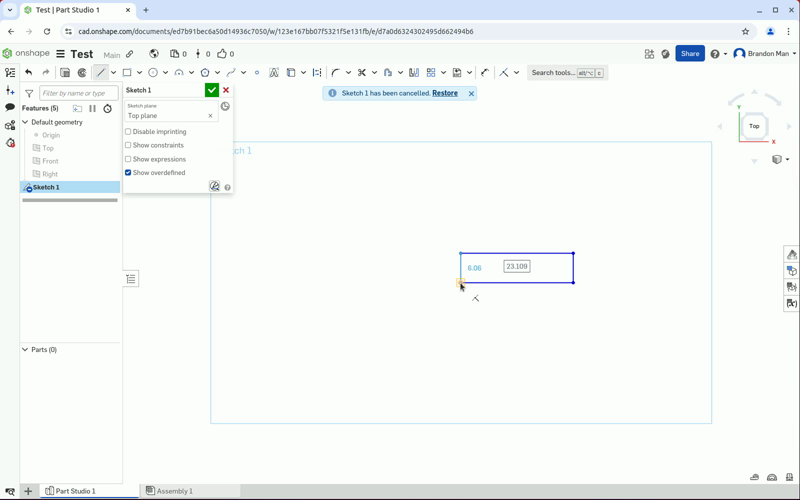
mouse_move(520, 256)
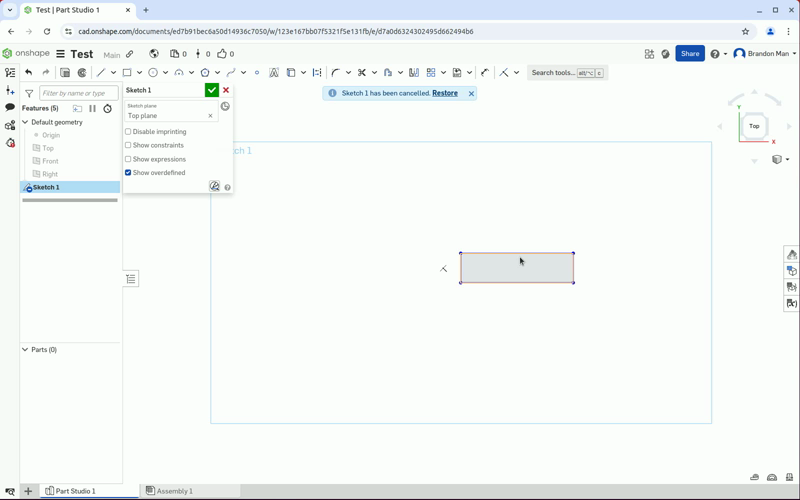
click(520, 256)
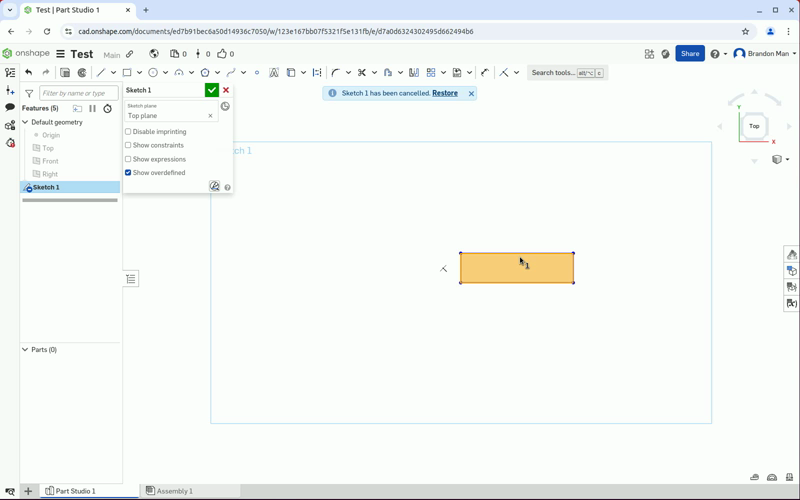
mouse_move(73, 352)
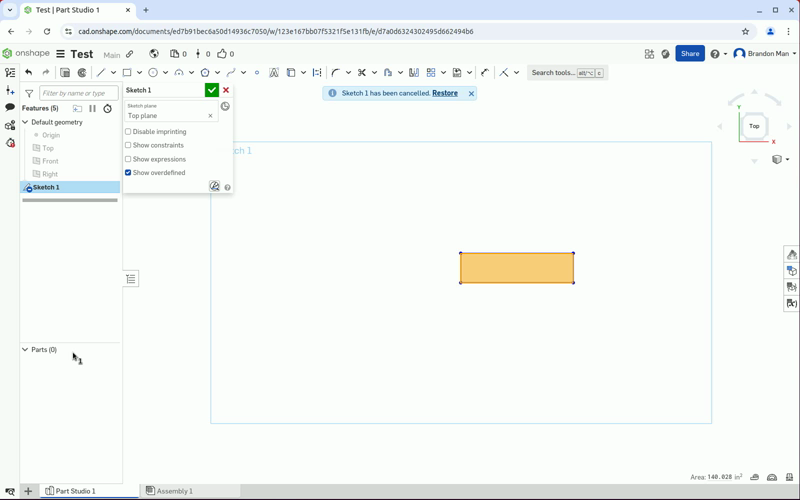
key(shift+y)
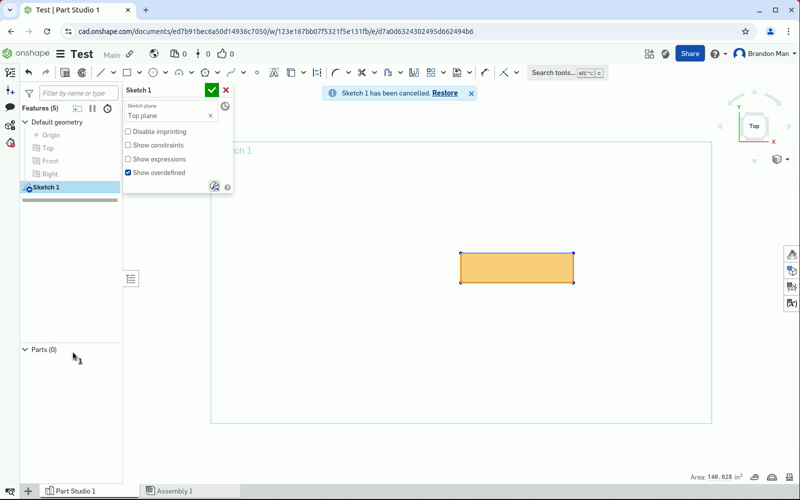
key(shift+e)
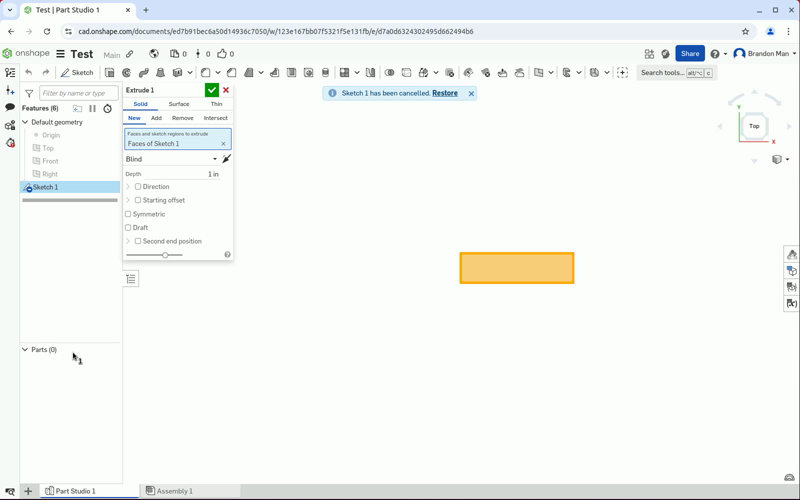
mouse_move(143, 106)
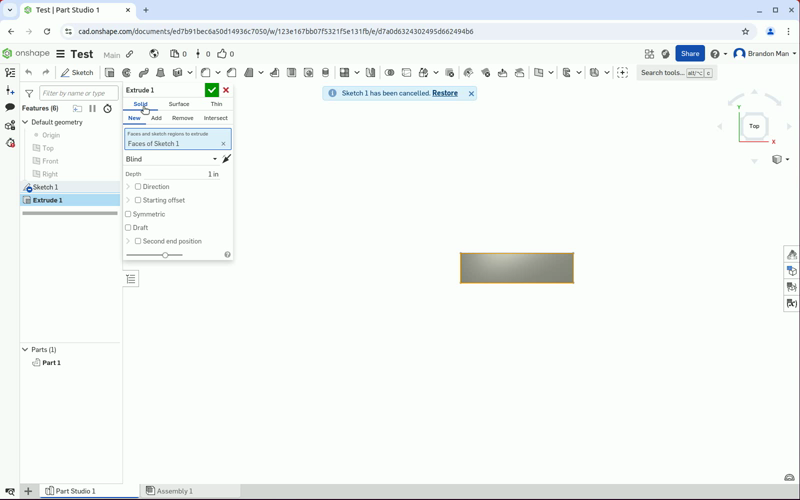
click(143, 106)
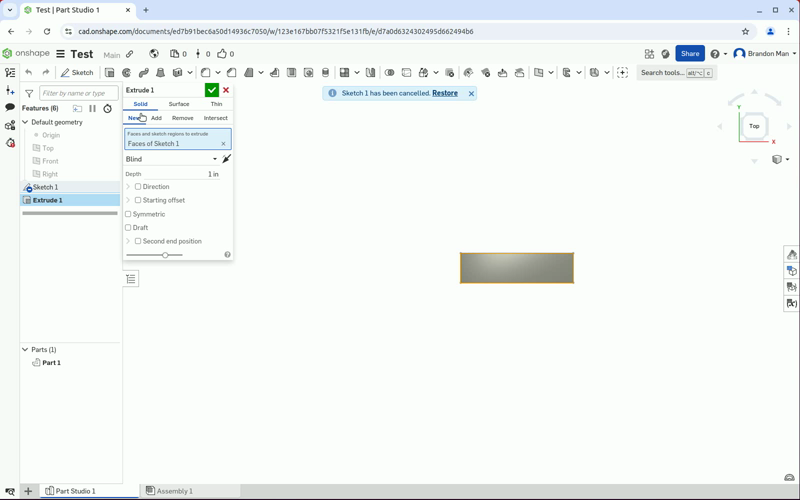
mouse_move(137, 120)
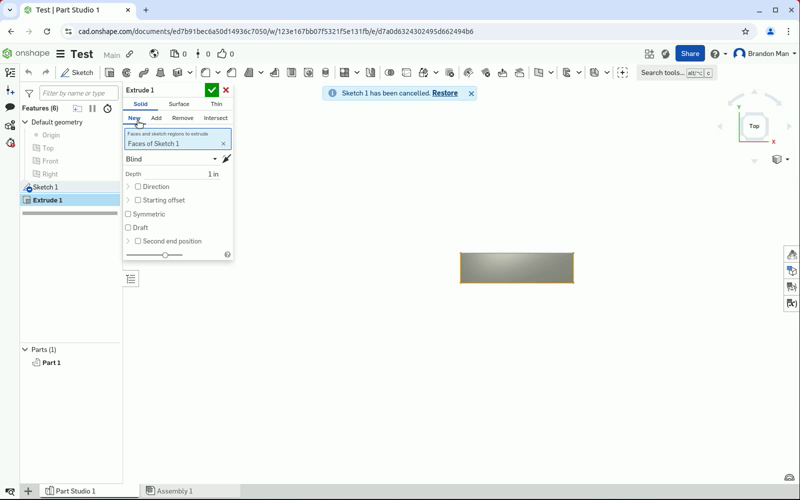
click(137, 120)
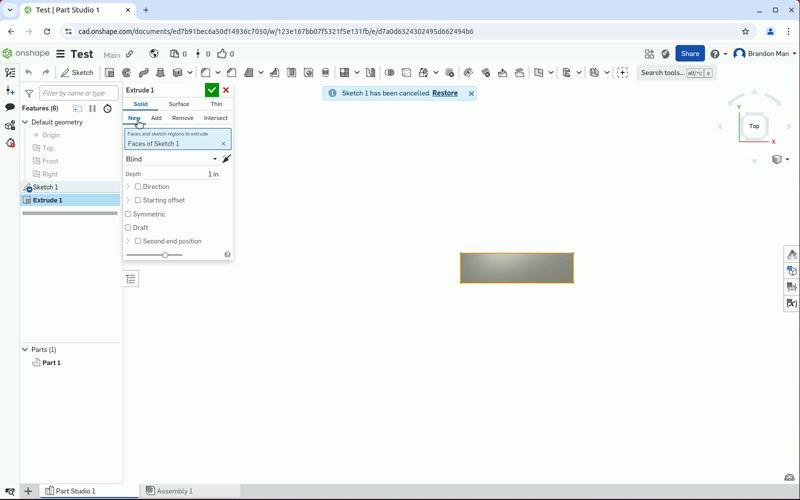
key(tab, 4)
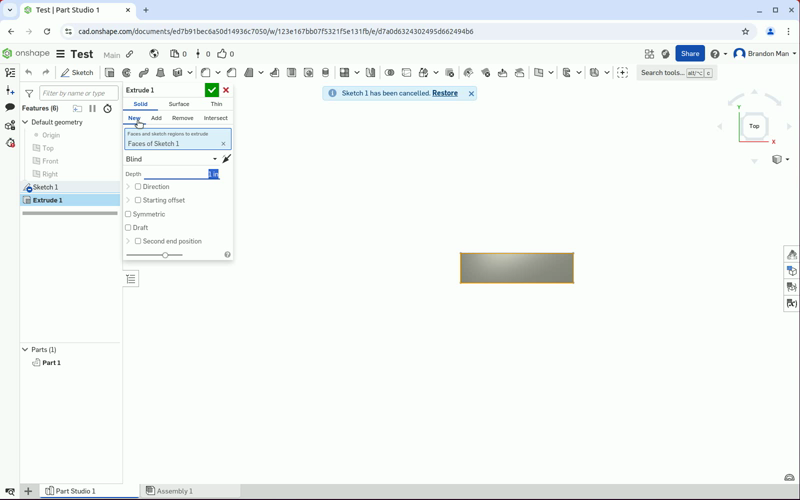
text(9.147)
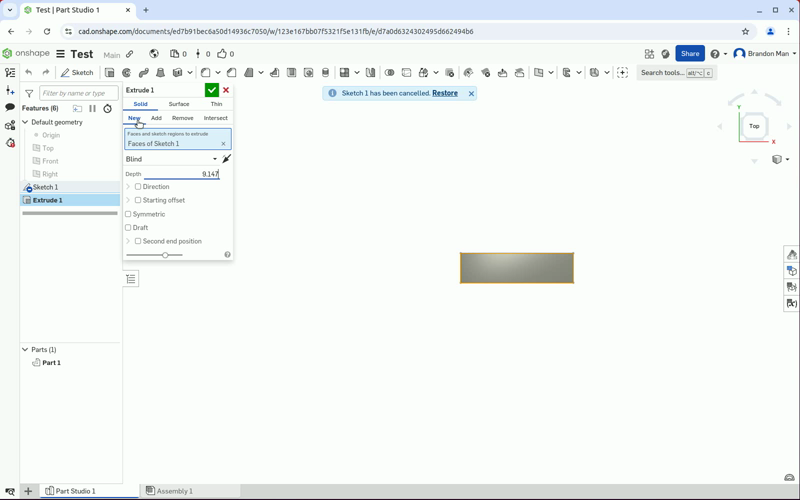
key(enter)
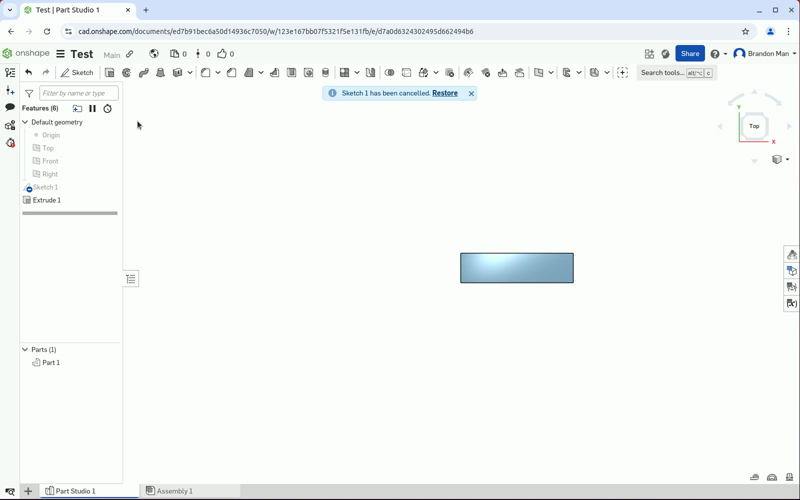
key(shift+h)
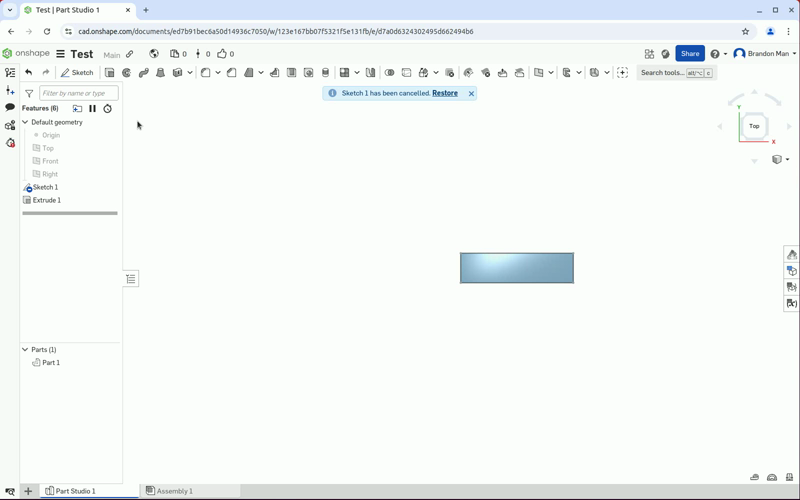
key(shift+h)
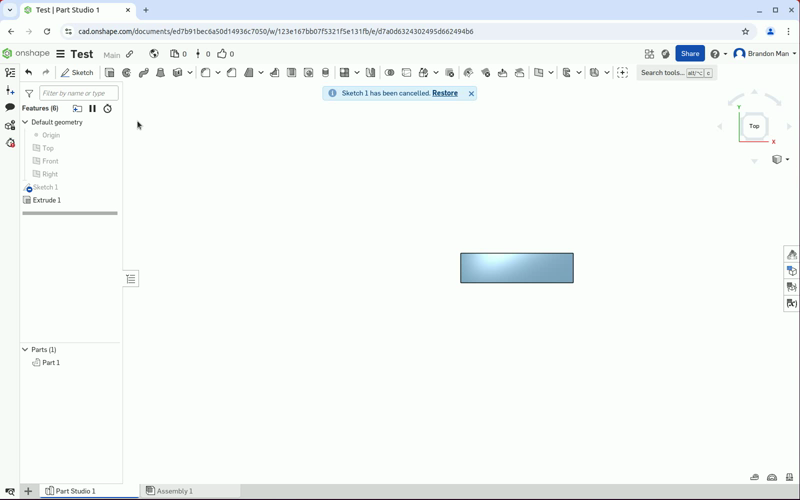
mouse_move(73, 189)
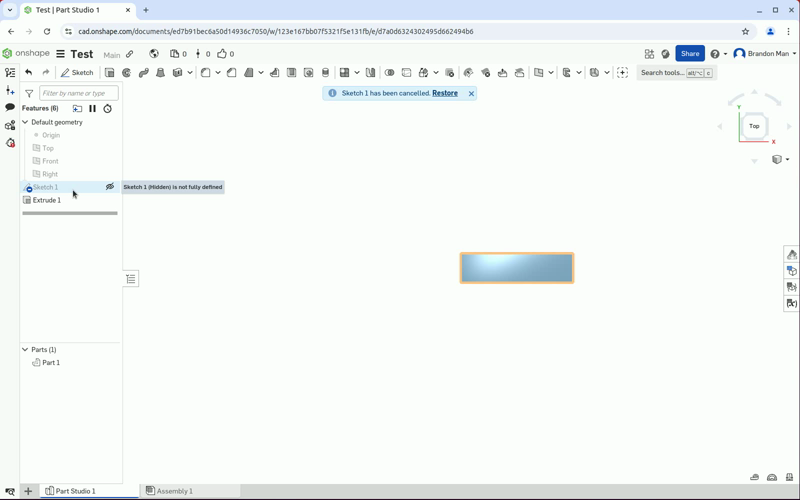
click(73, 189)
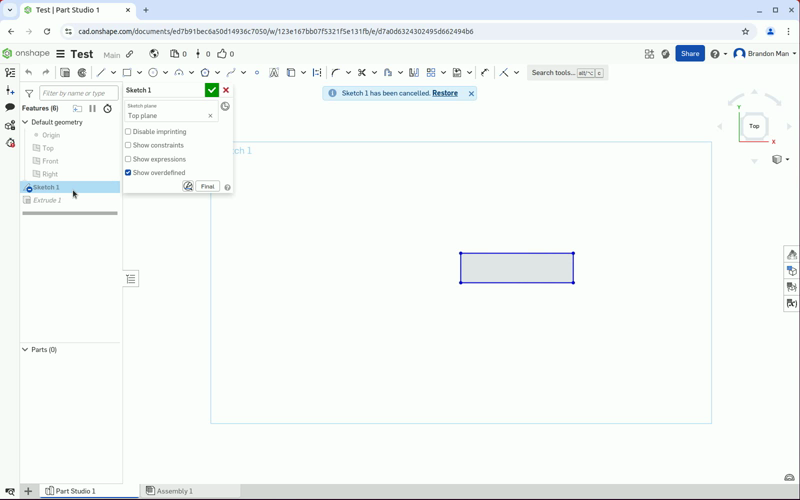
mouse_move(229, 92)
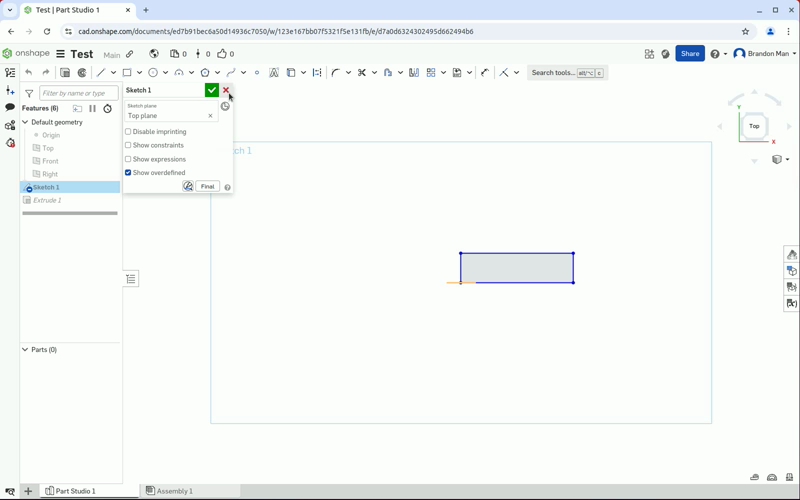
click(229, 92)
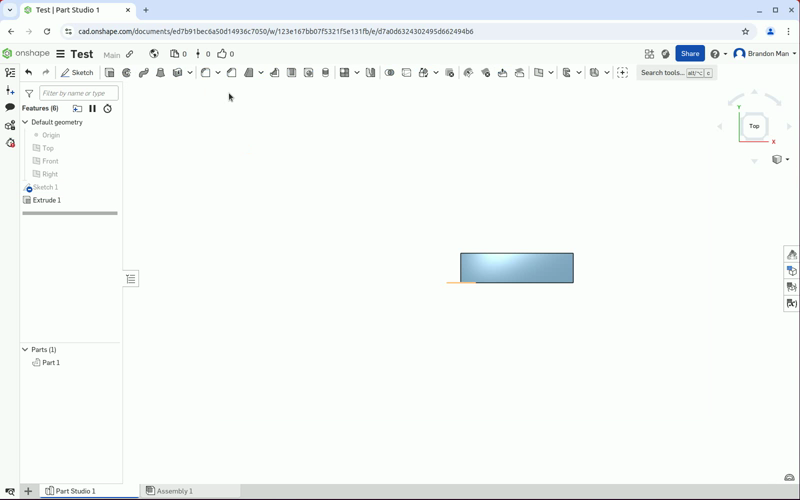
mouse_move(73, 352)
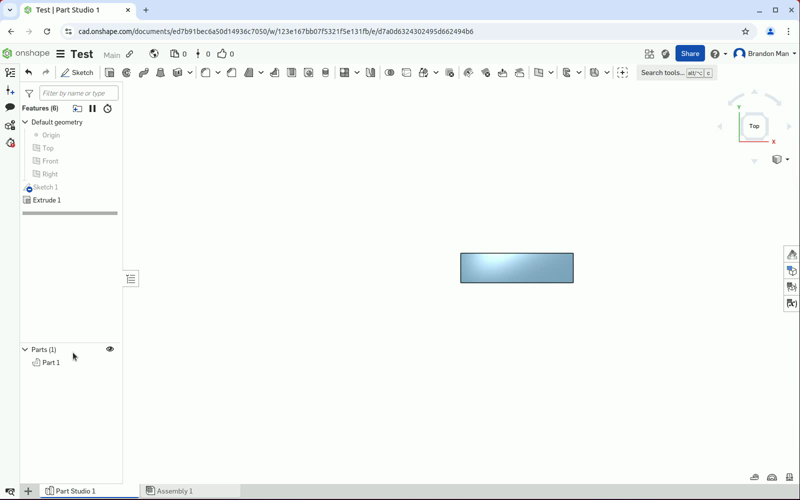
key(y)
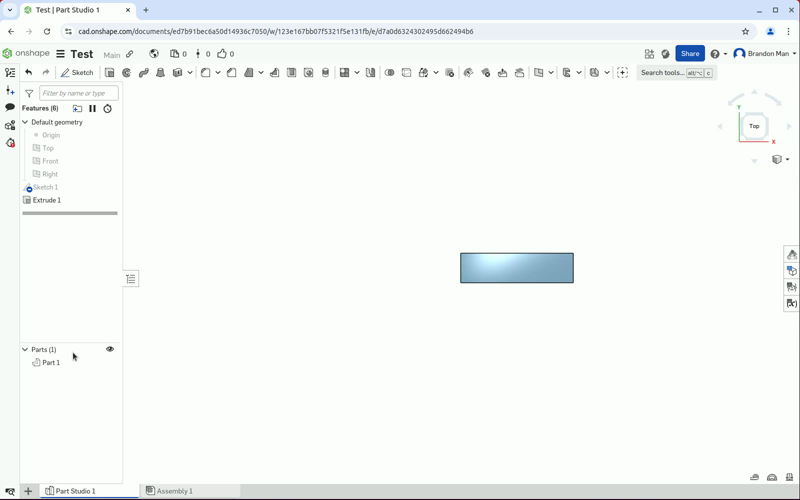
key(shift+p)
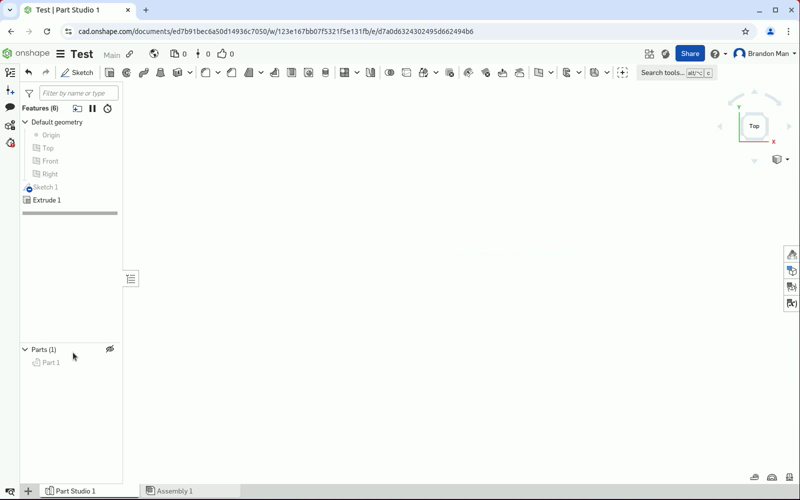
key(space)
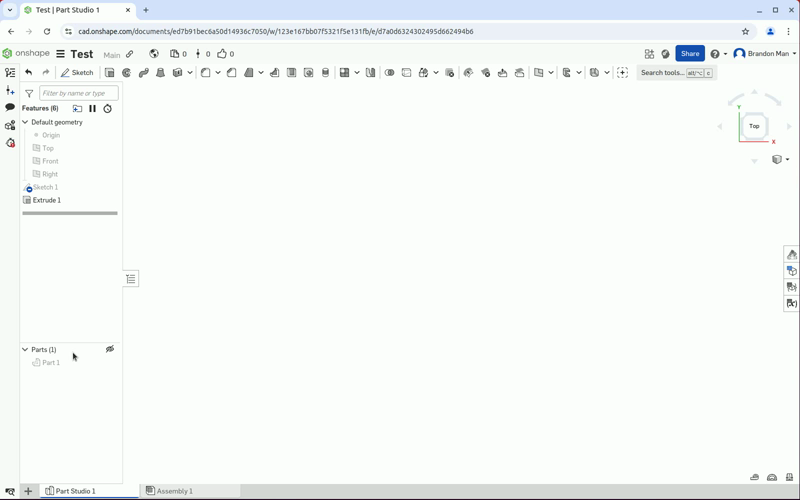
key_down(shift)
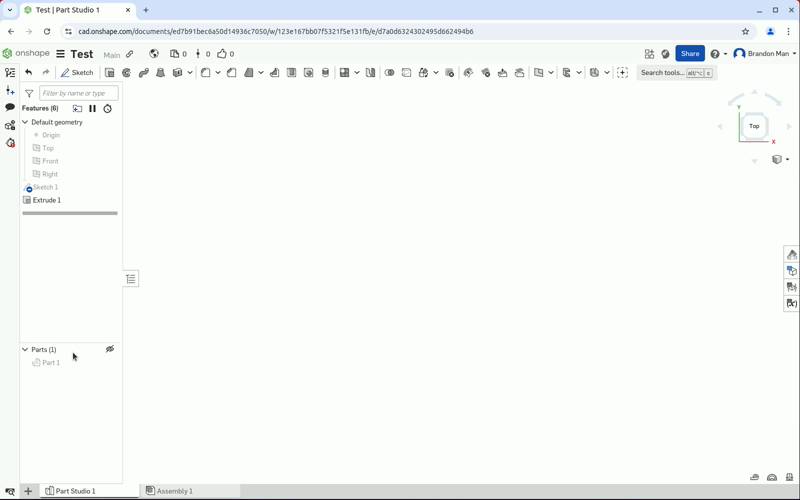
key(up)
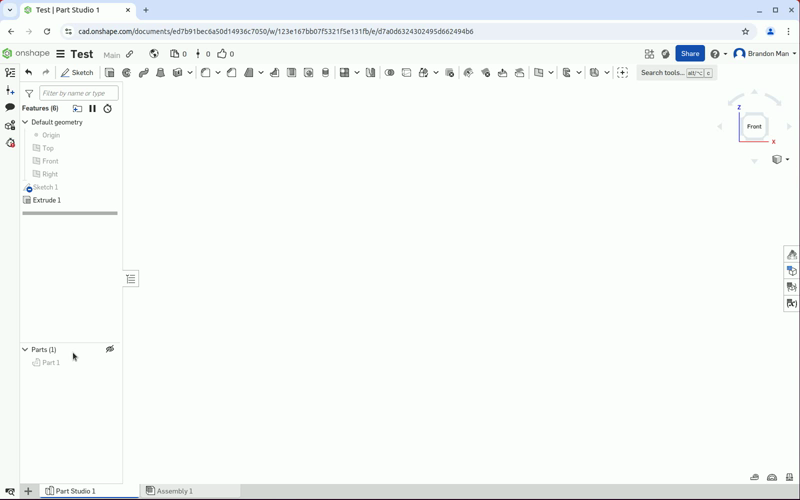
key_up(shift)
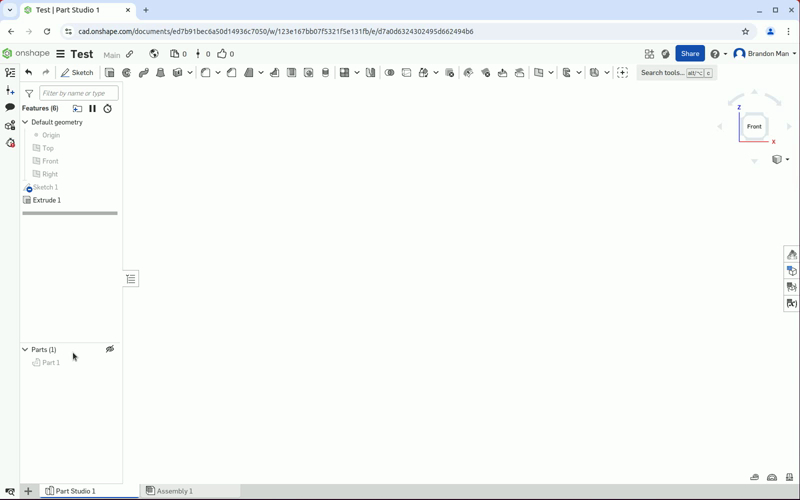
mouse_move(73, 352)
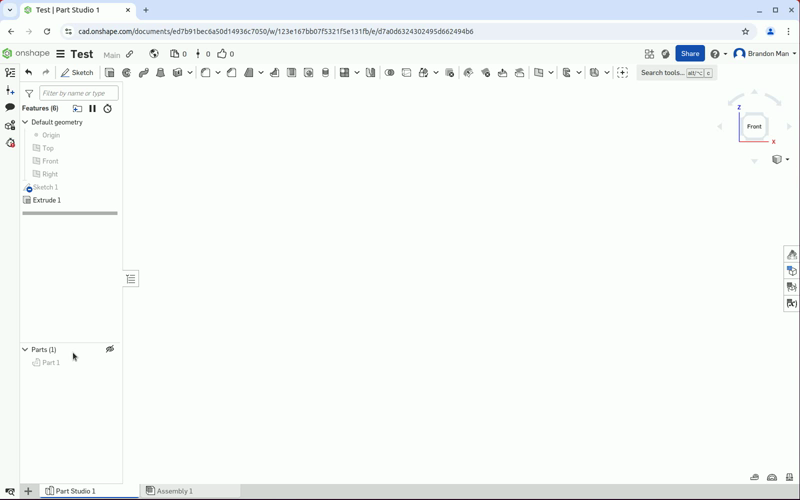
key(shift+y)
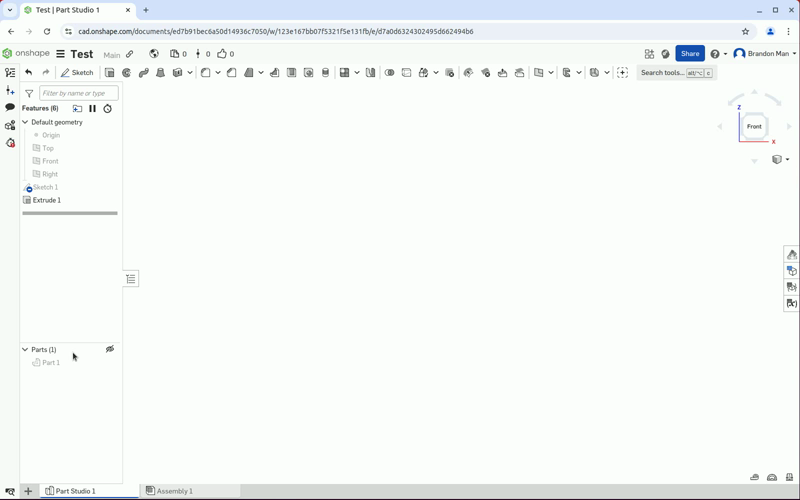
key(shift+s)
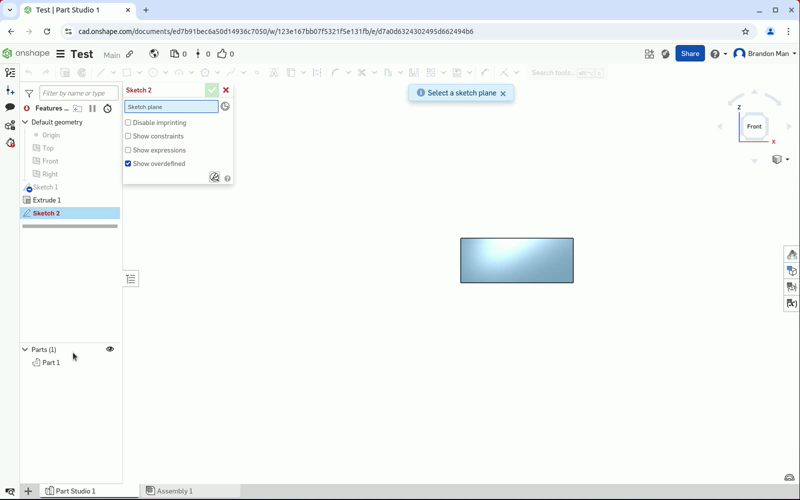
mouse_move(73, 163)
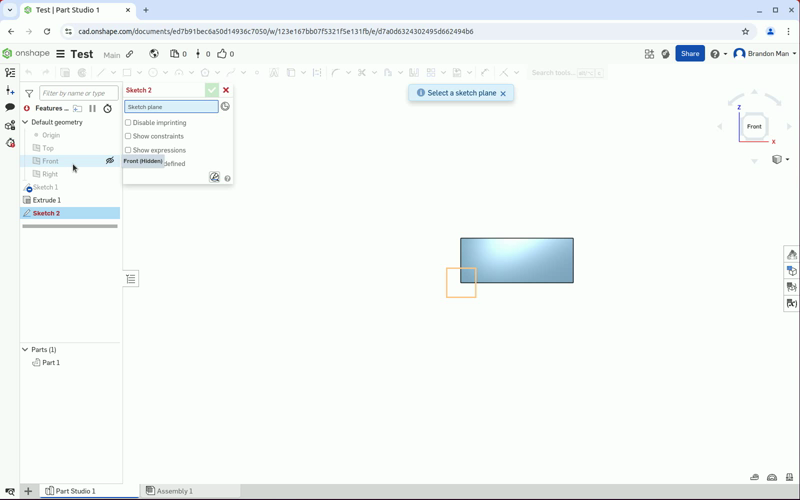
click(73, 163)
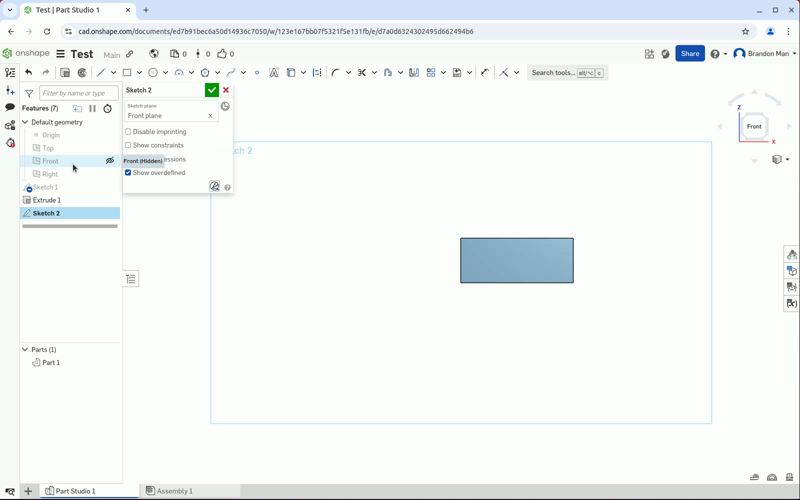
mouse_move(73, 352)
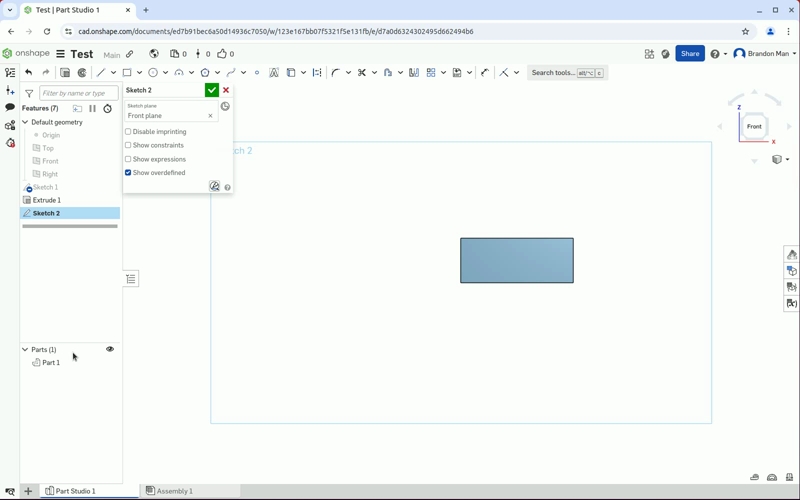
key(y)
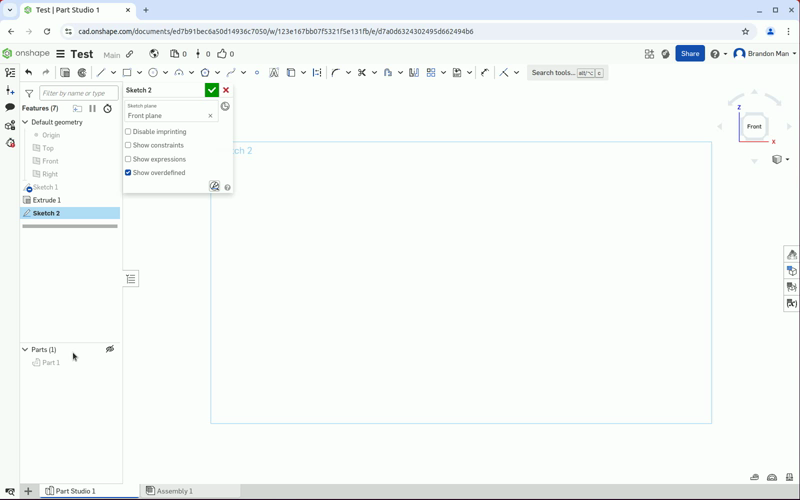
key(l)
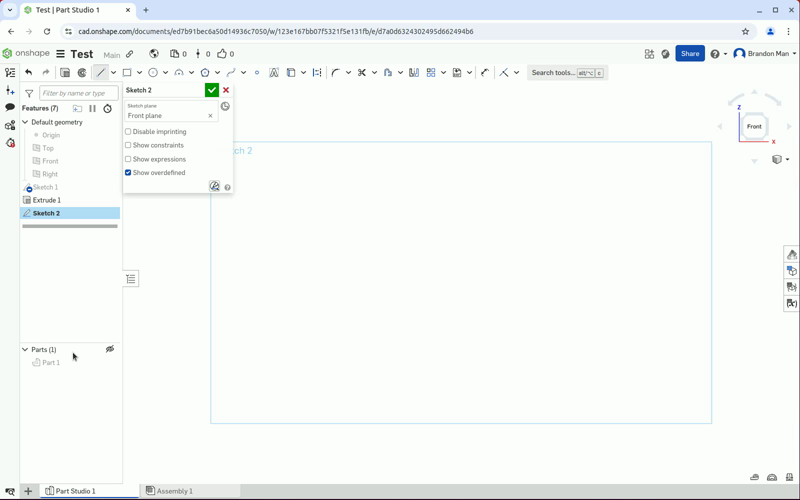
key_down(shift)
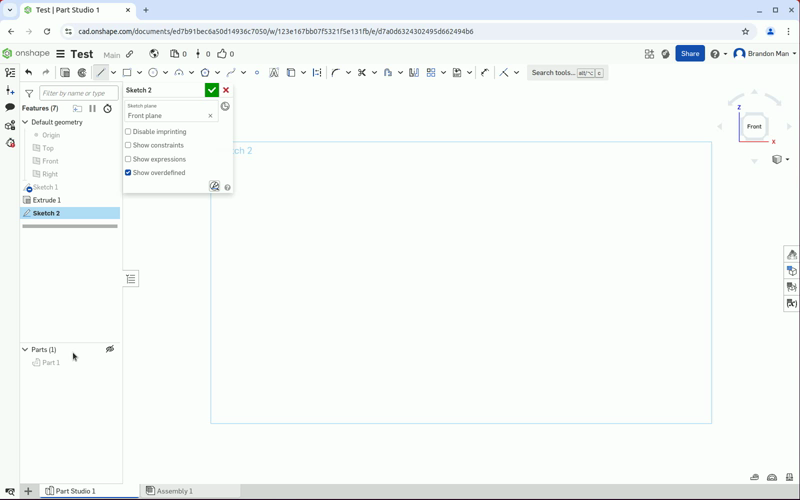
mouse_move(463, 280)
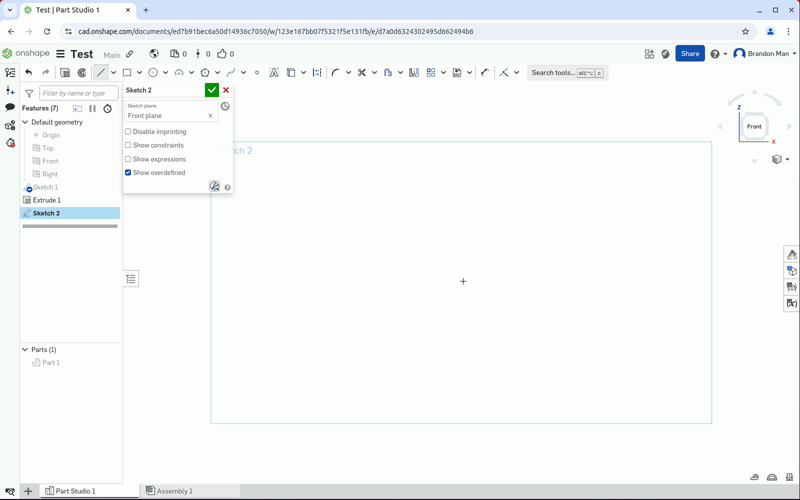
click(463, 280)
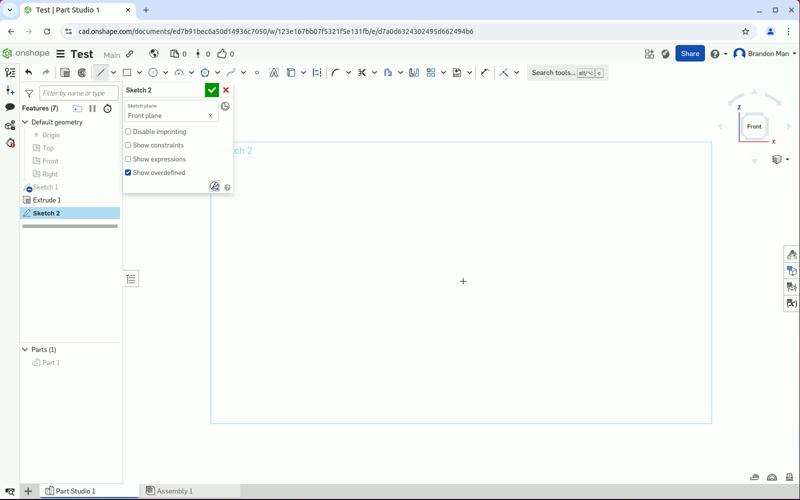
key_up(shift)
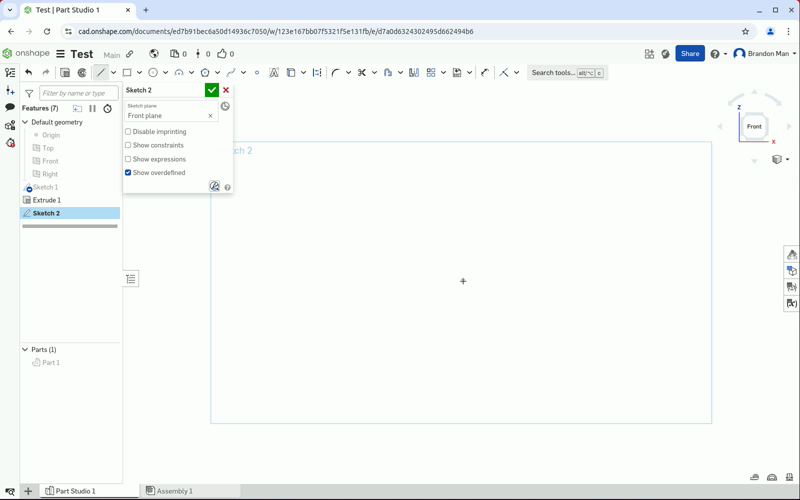
key_down(shift)
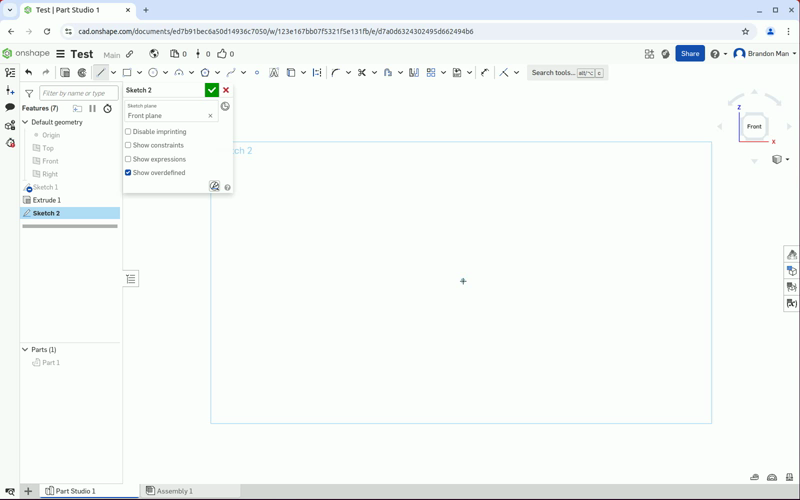
mouse_move(572, 280)
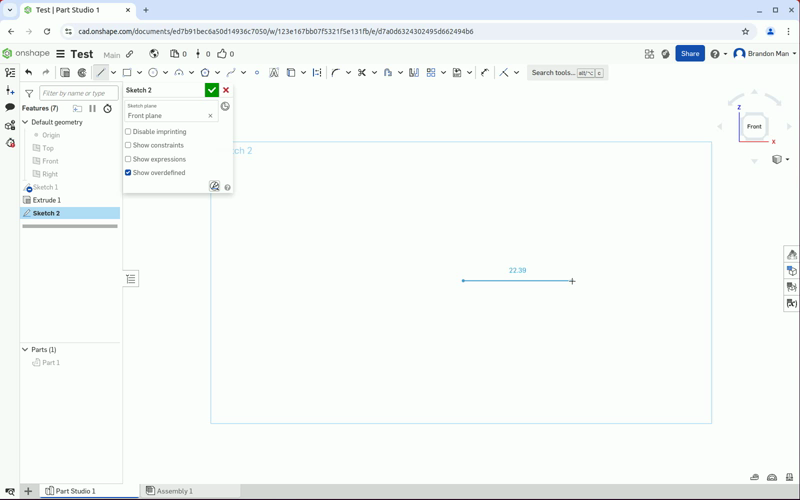
click(572, 280)
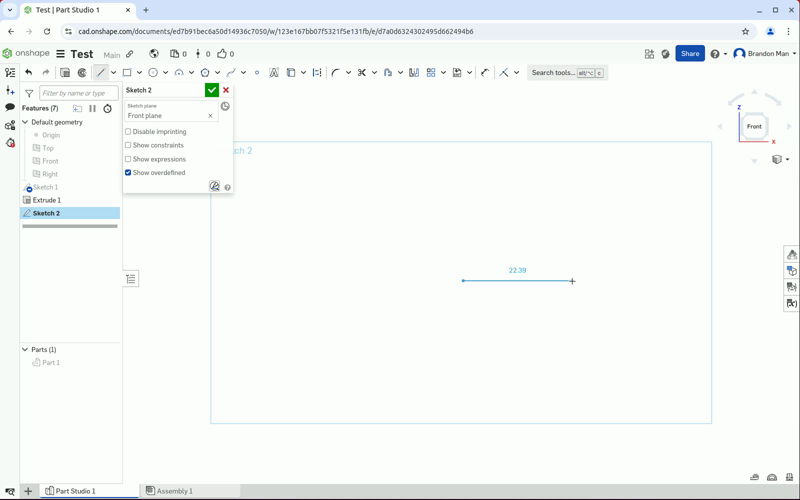
key_up(shift)
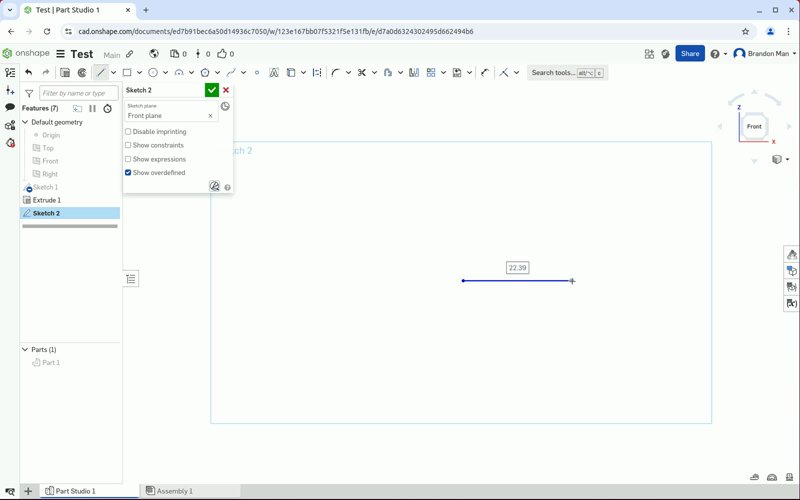
key_down(shift)
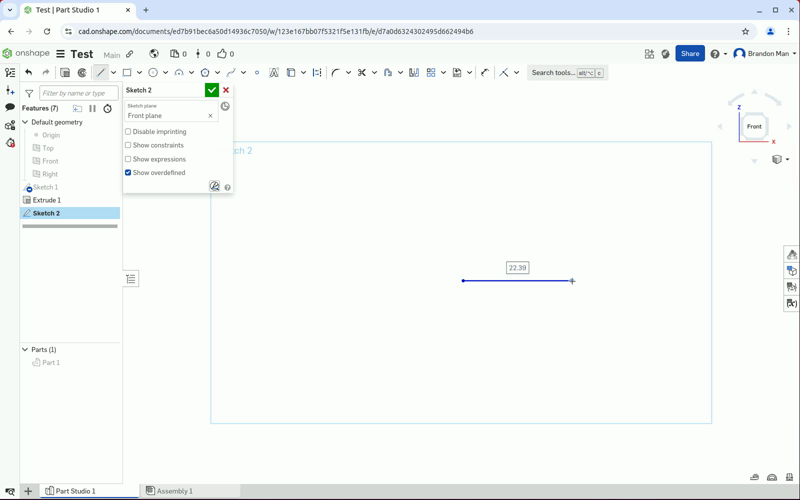
mouse_move(589, 280)
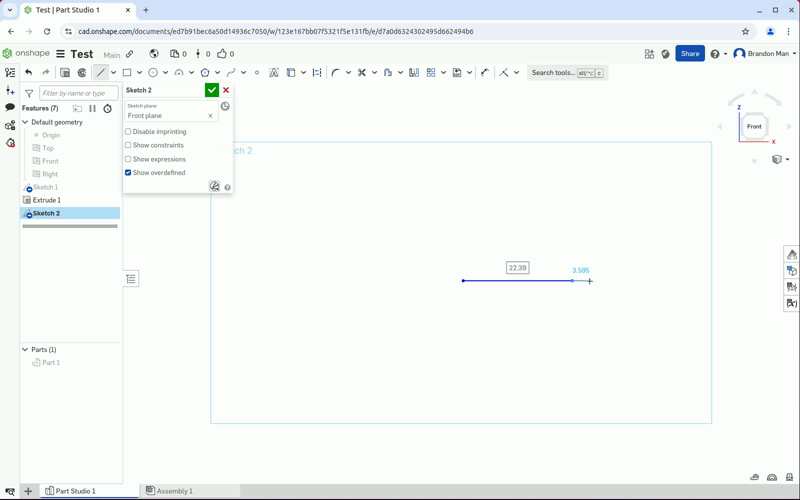
mouse_move(572, 240)
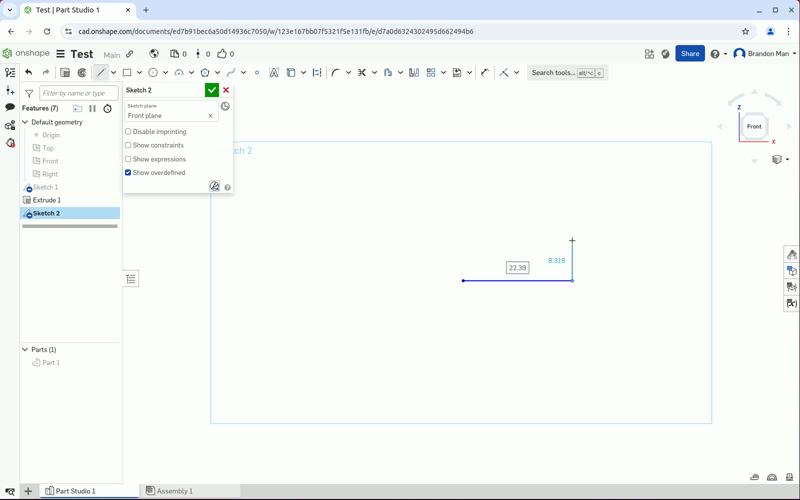
click(572, 240)
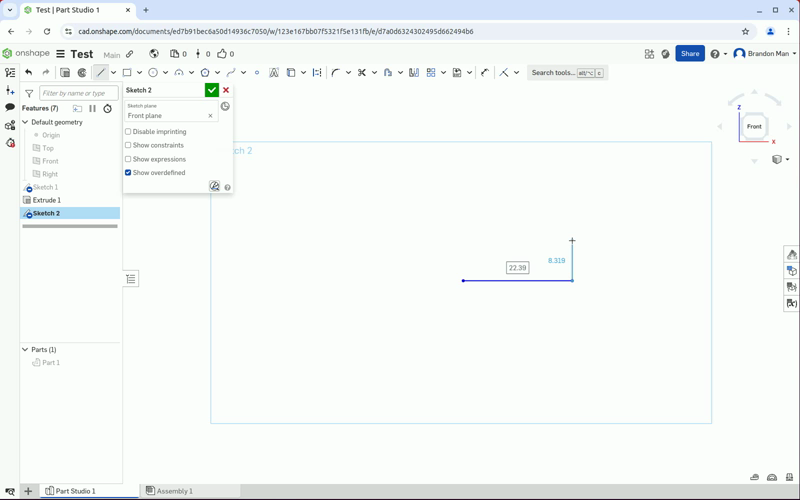
key_up(shift)
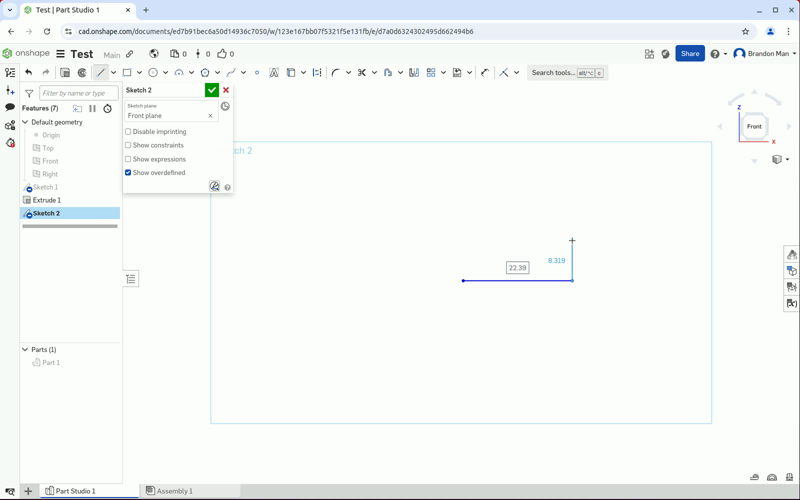
key_down(shift)
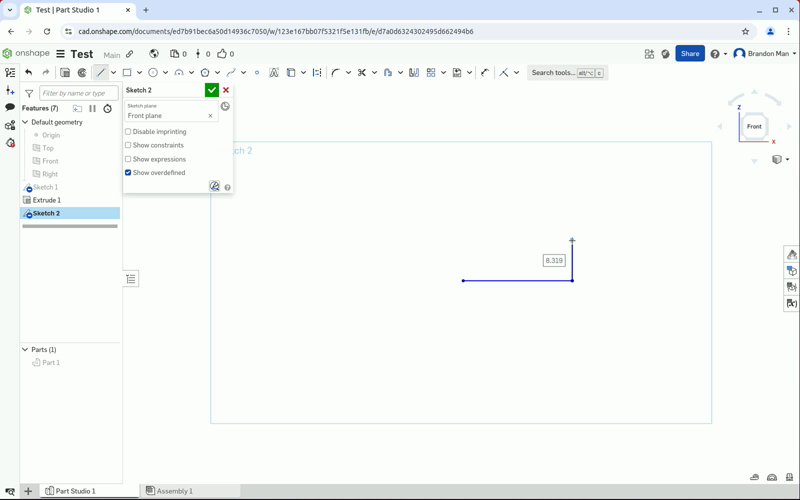
mouse_move(463, 240)
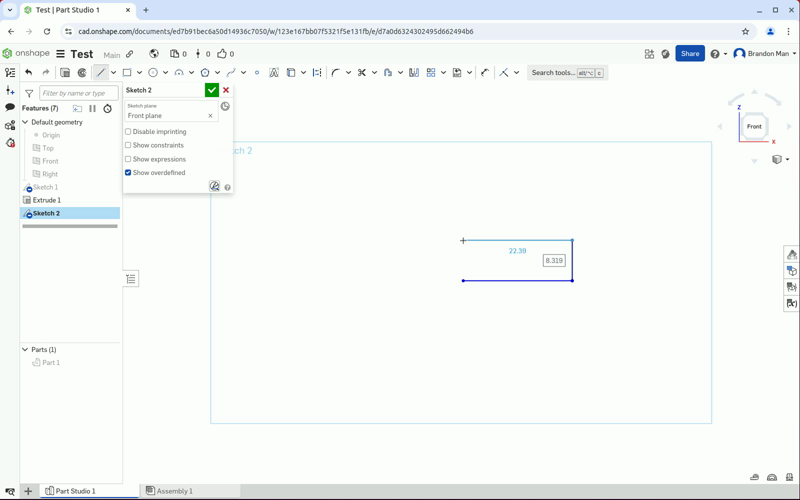
click(463, 240)
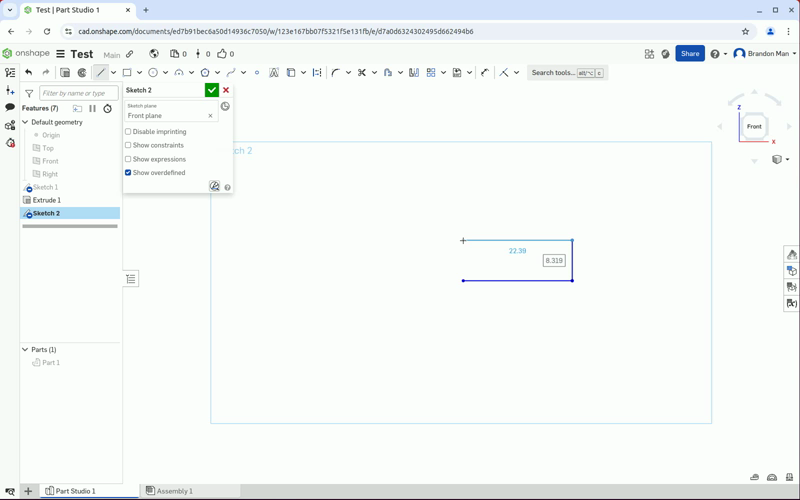
key_up(shift)
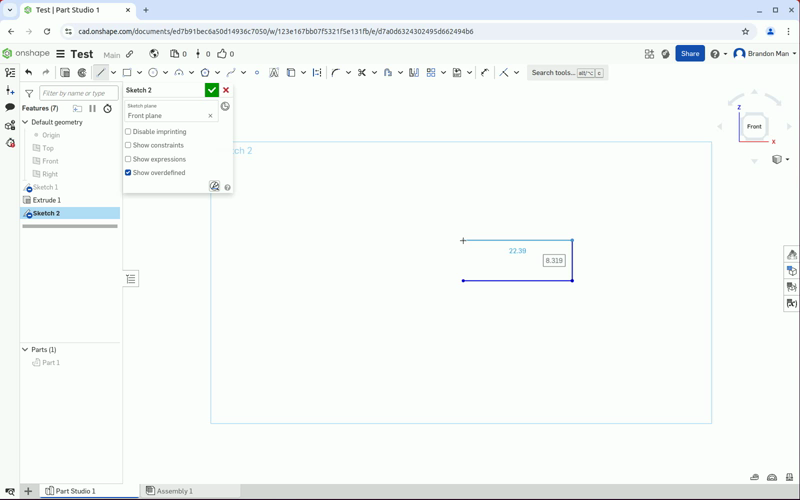
mouse_move(493, 240)
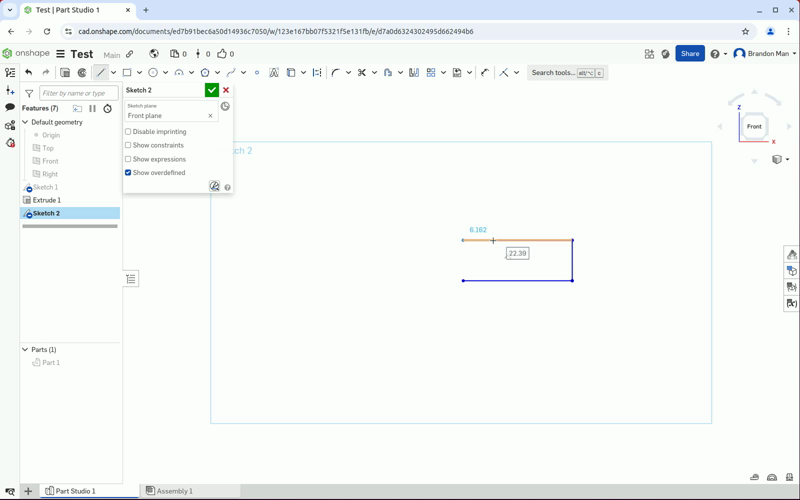
key_down(shift)
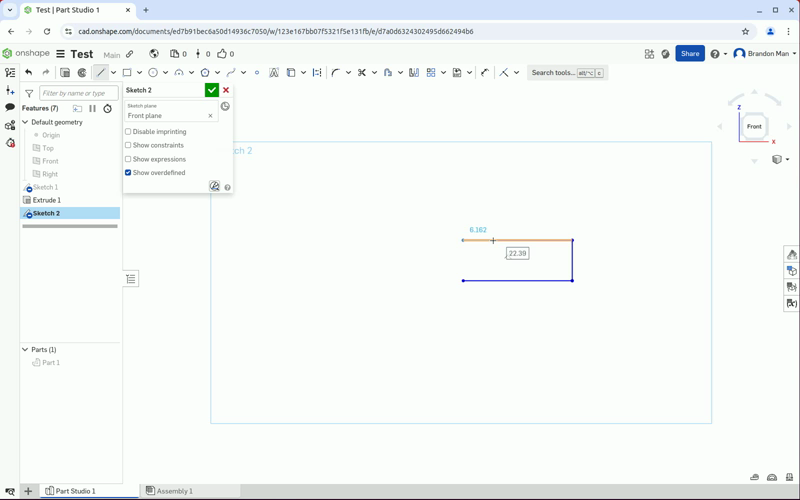
mouse_move(463, 280)
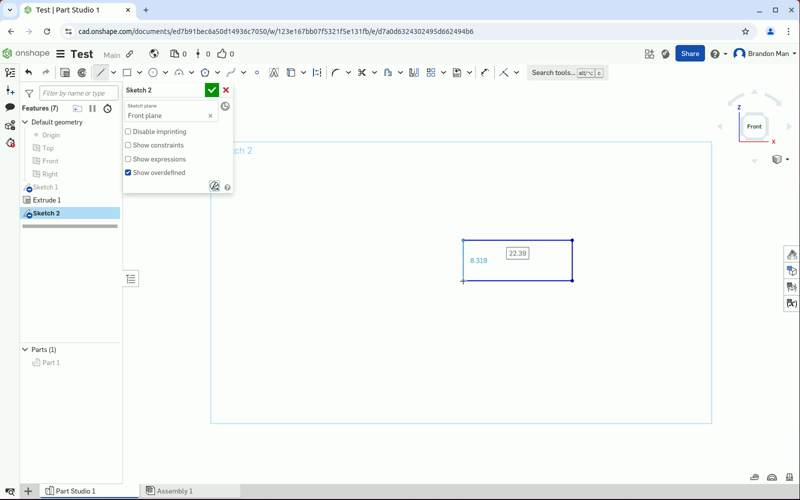
key_up(shift)
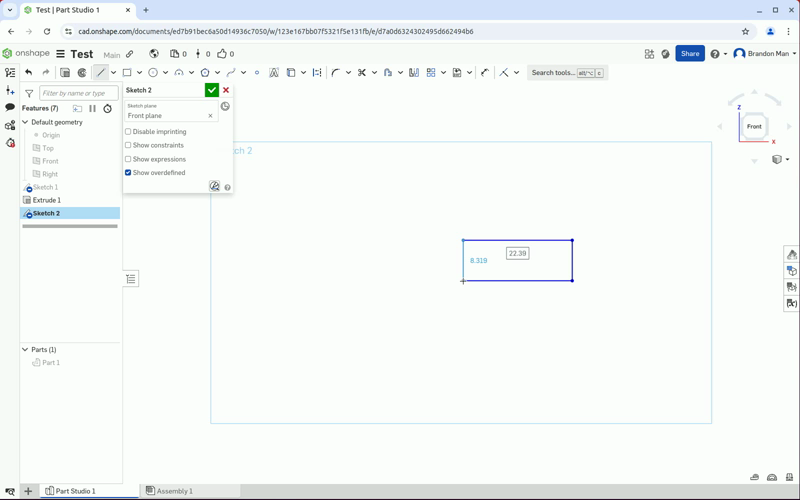
click(463, 280)
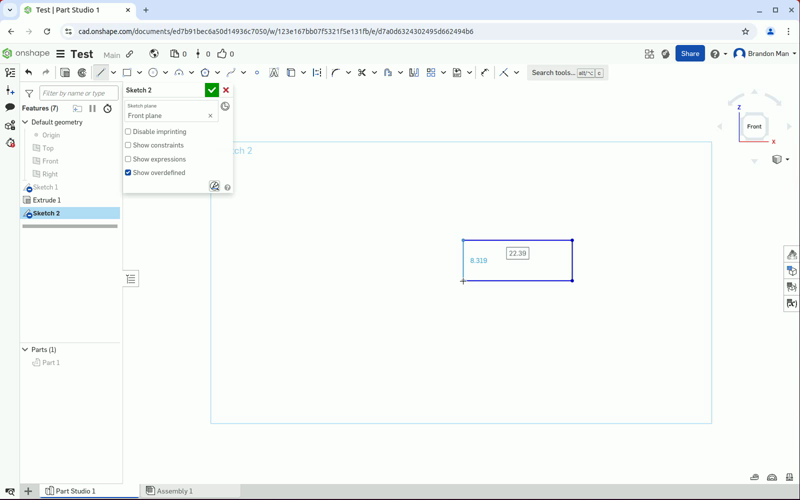
key(esc)
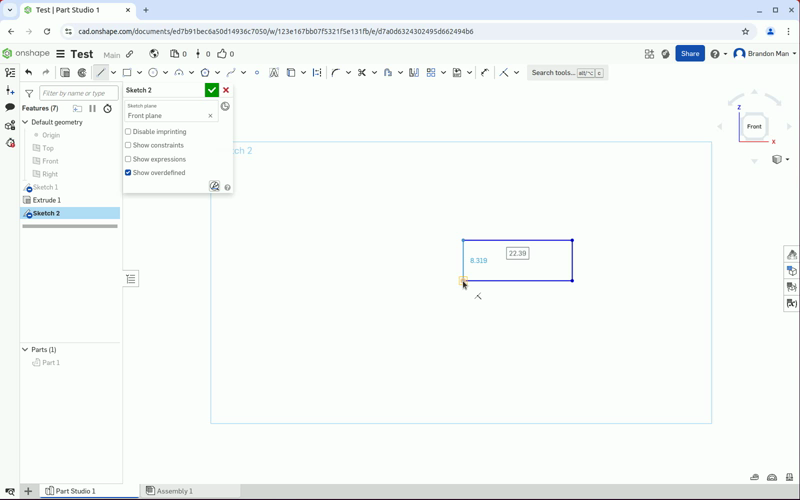
mouse_move(520, 271)
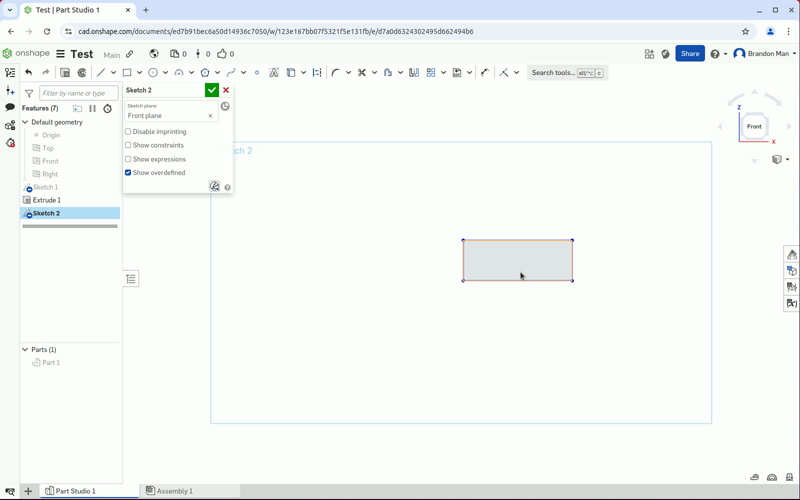
click(520, 271)
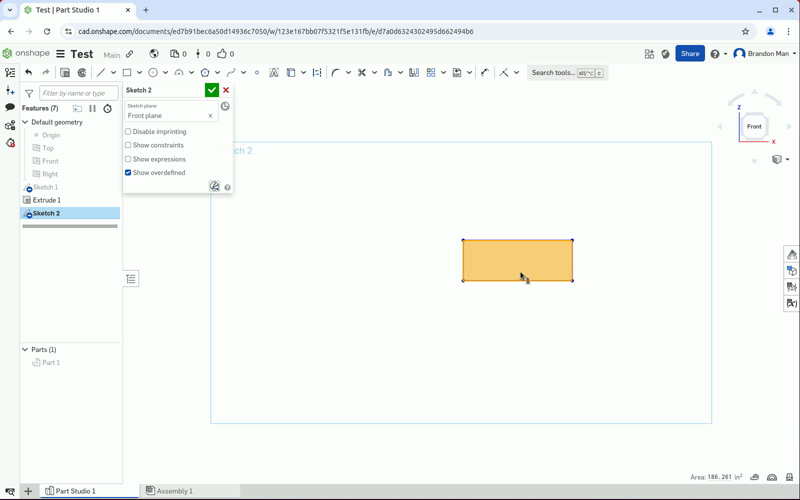
mouse_move(73, 352)
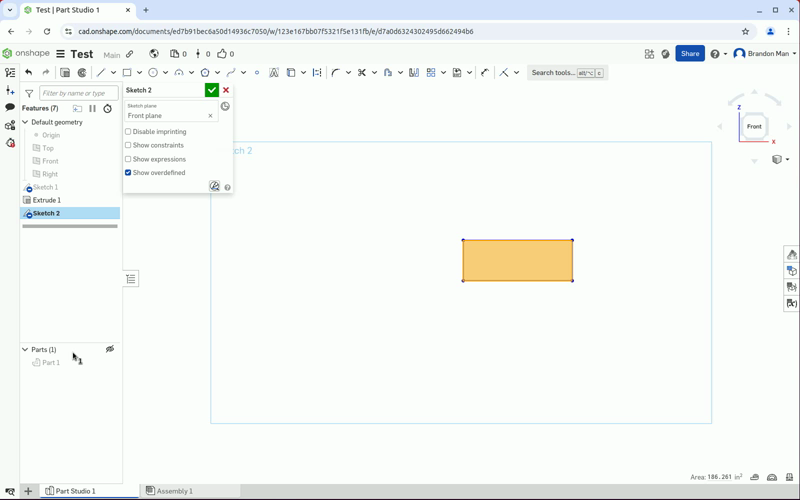
key(shift+y)
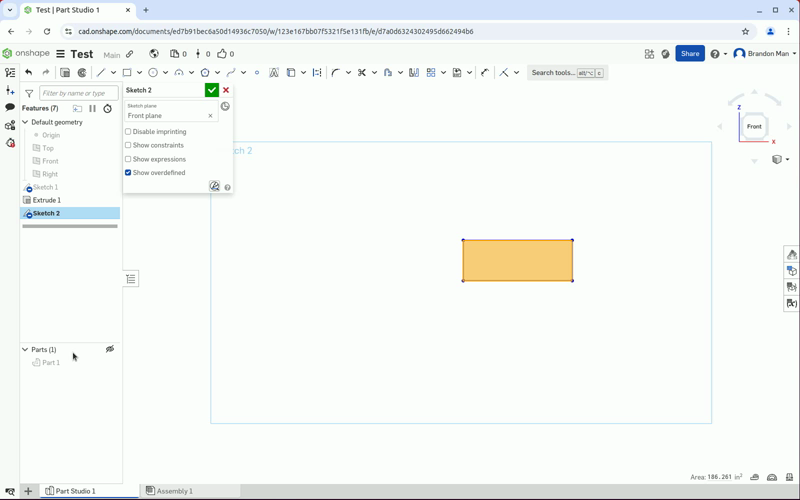
key(shift+e)
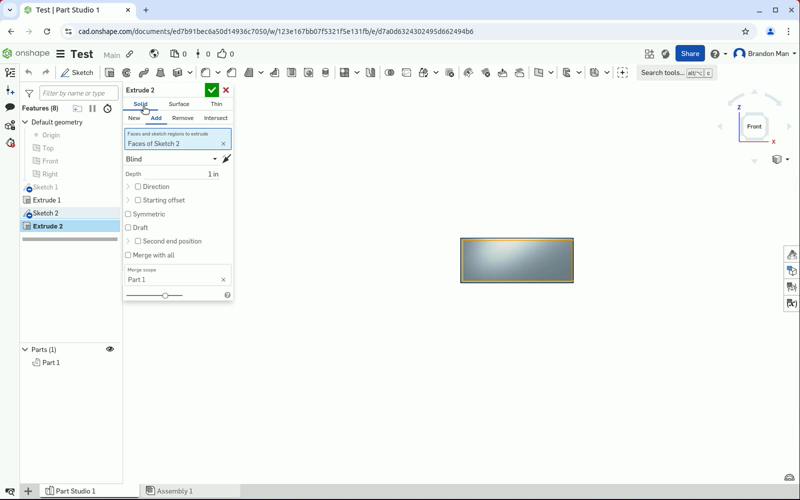
mouse_move(143, 106)
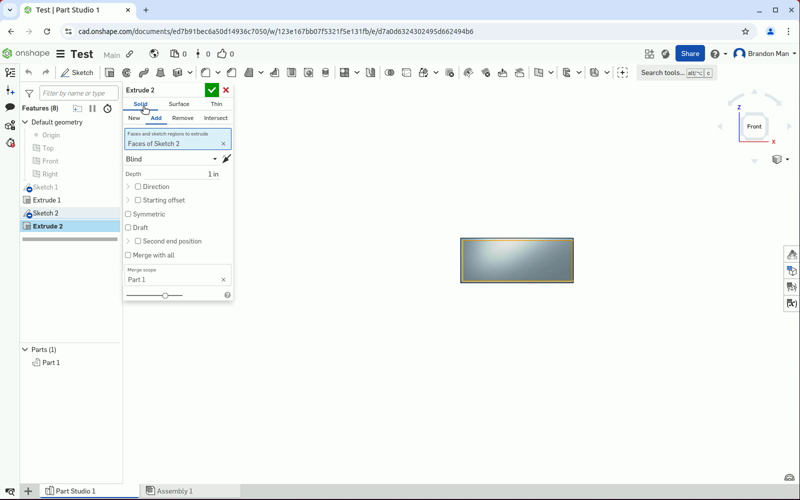
click(143, 106)
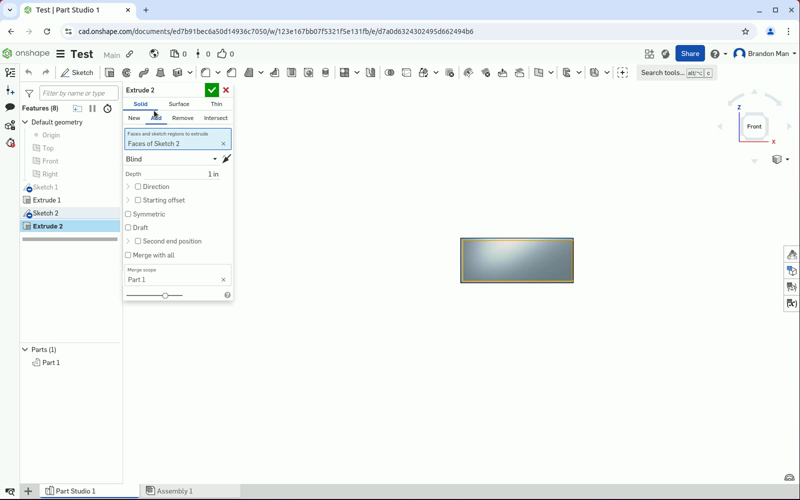
mouse_move(186, 120)
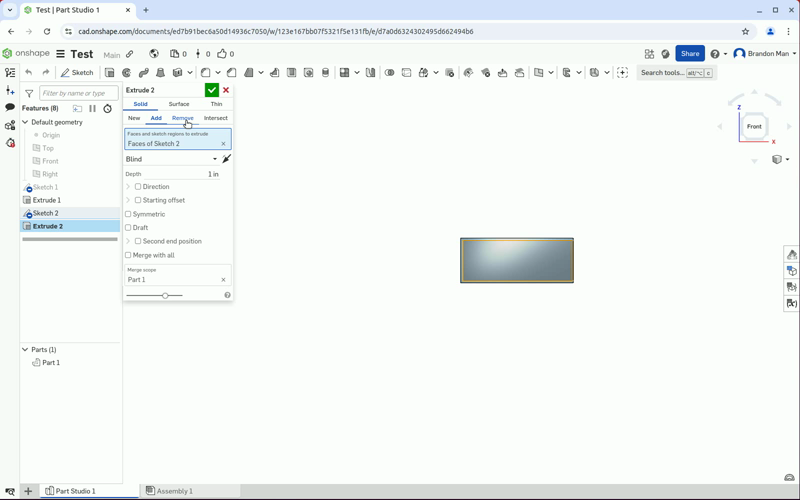
click(186, 120)
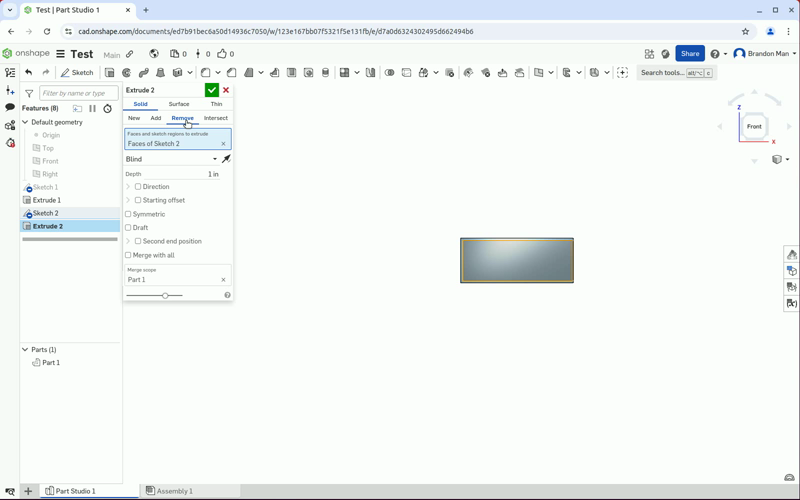
key(tab, 4)
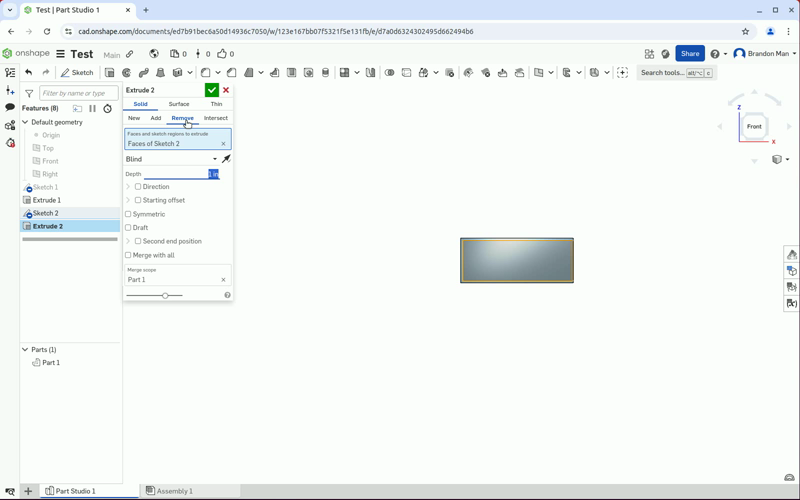
text(0.241)
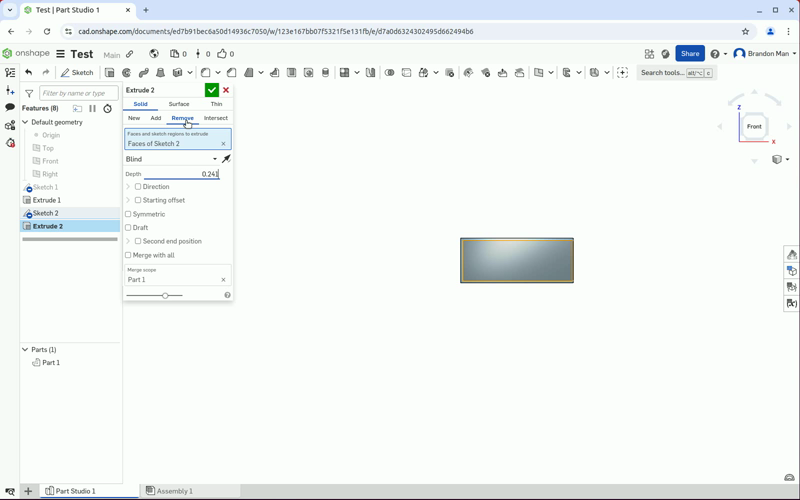
key(tab, 6)
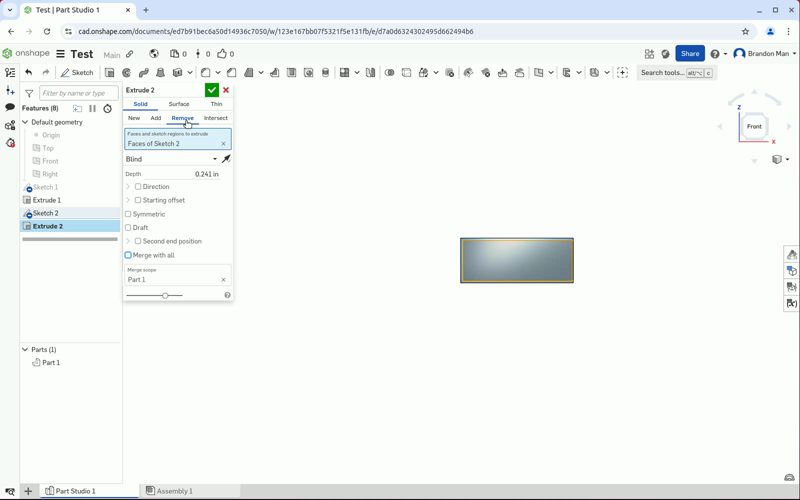
key(space)
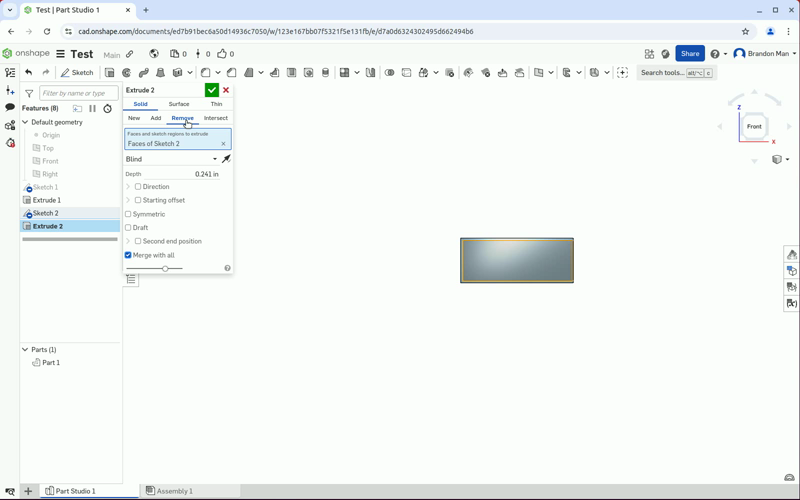
key(enter)
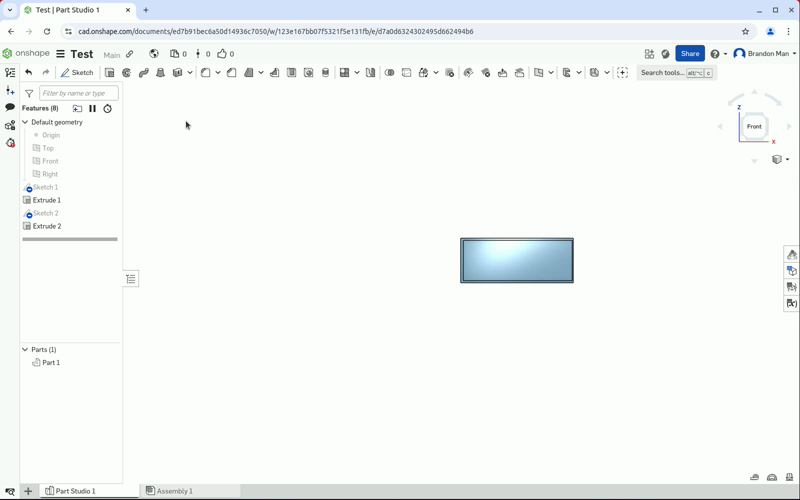
key(shift+h)
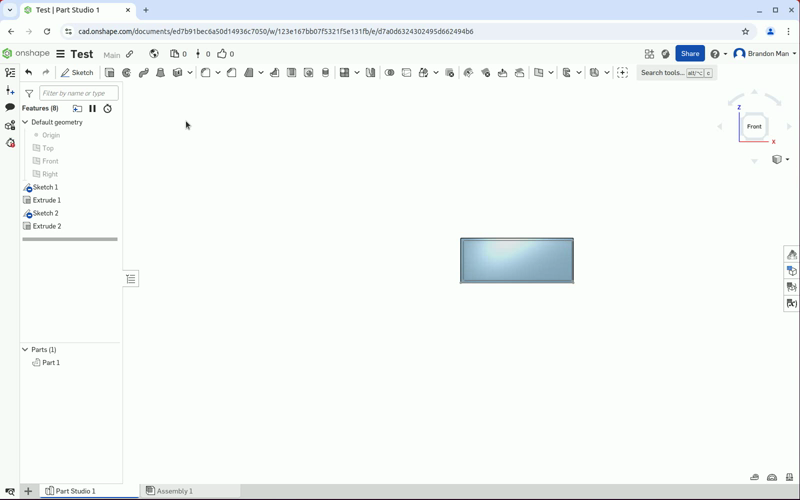
key(shift+h)
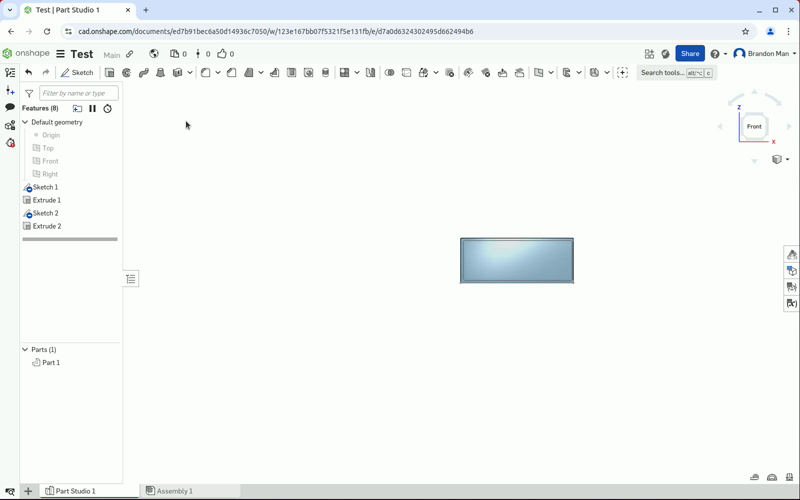
key(shift+7)
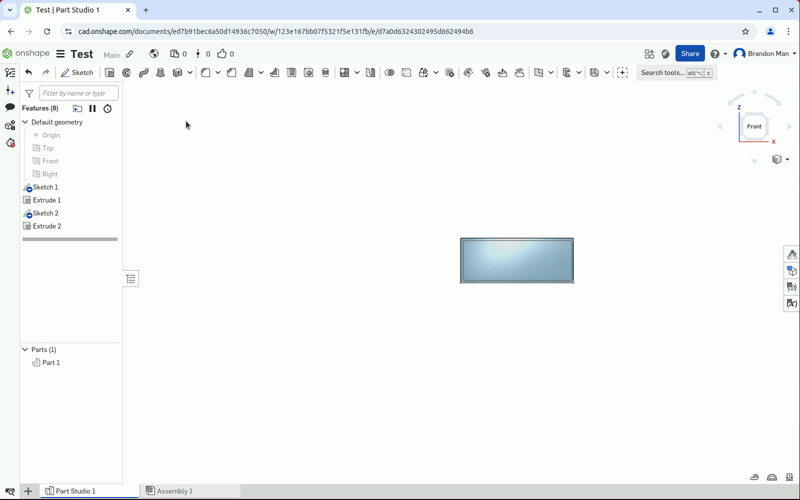
key(left, 2)
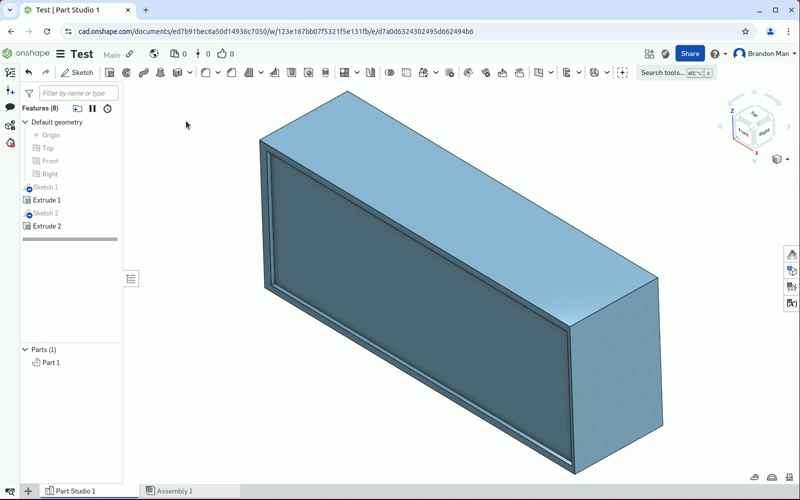
key(down, 2)
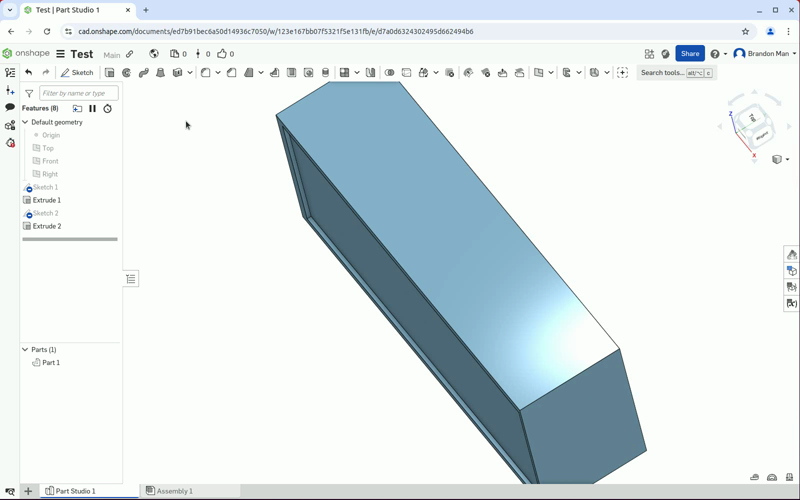
key(up, 2)
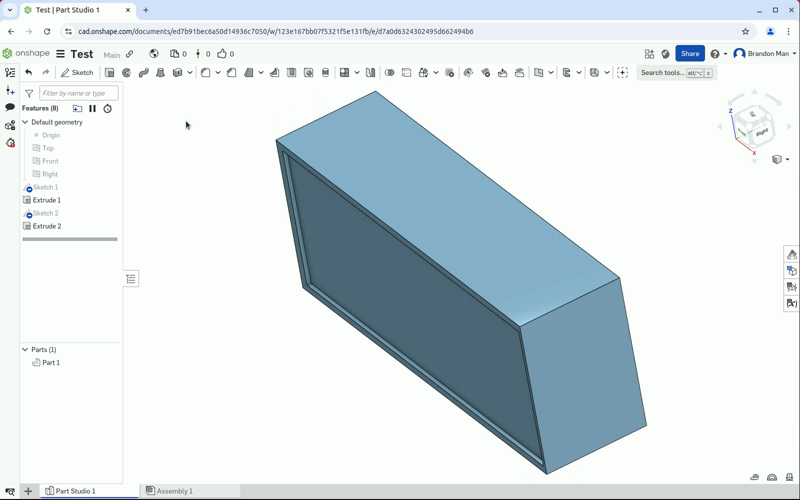
key(right, 2)
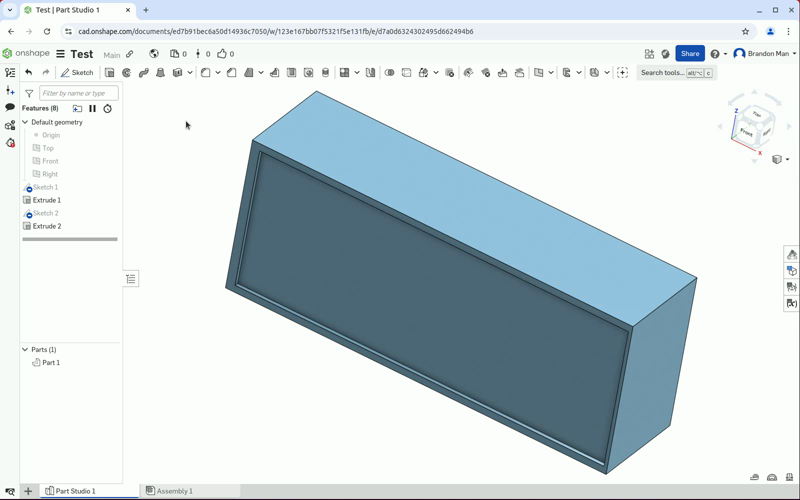
mouse_move(73, 189)
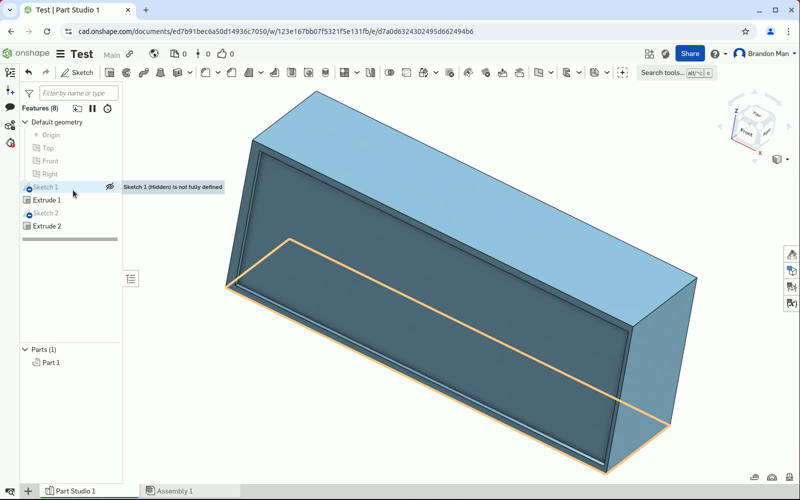
click(73, 189)